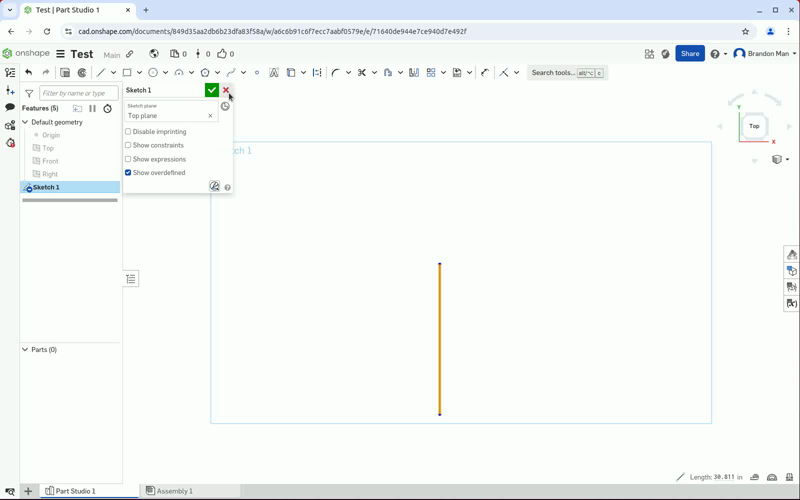
key(shift+h)
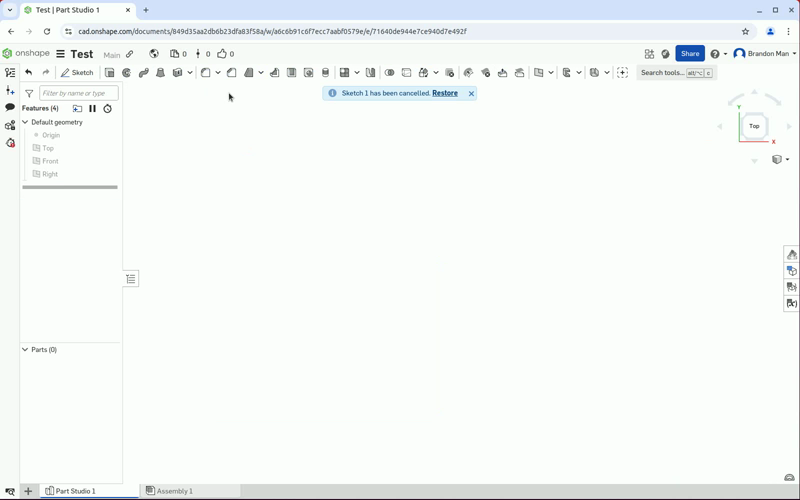
key(shift+s)
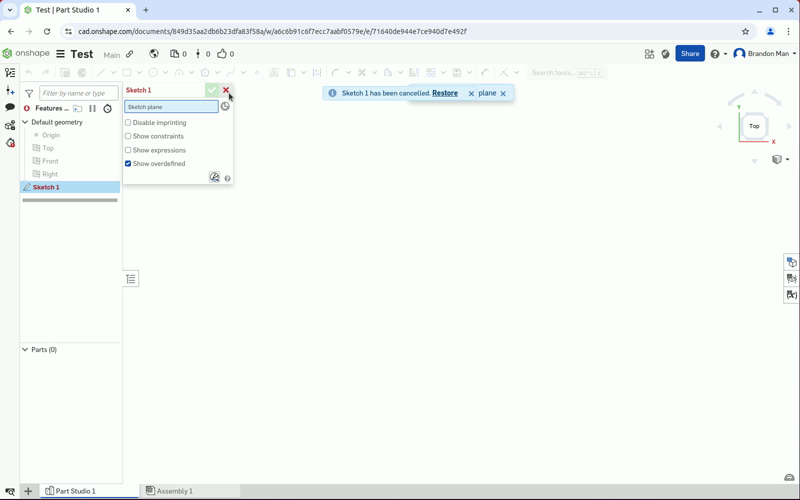
mouse_move(73, 150)
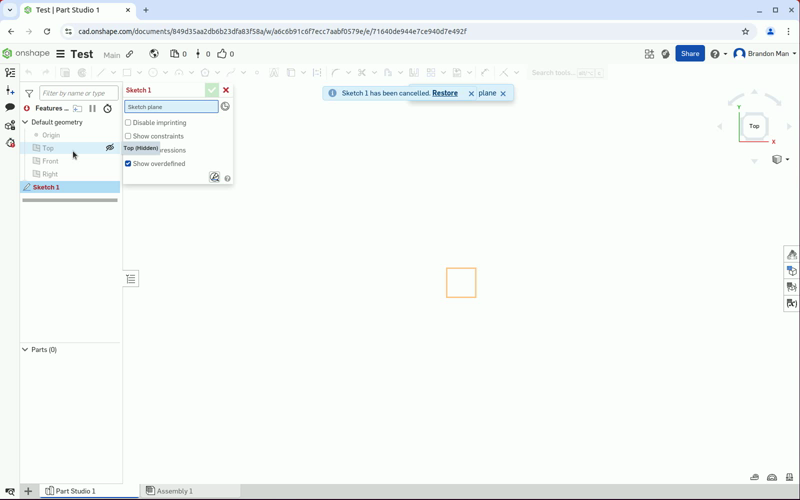
click(73, 150)
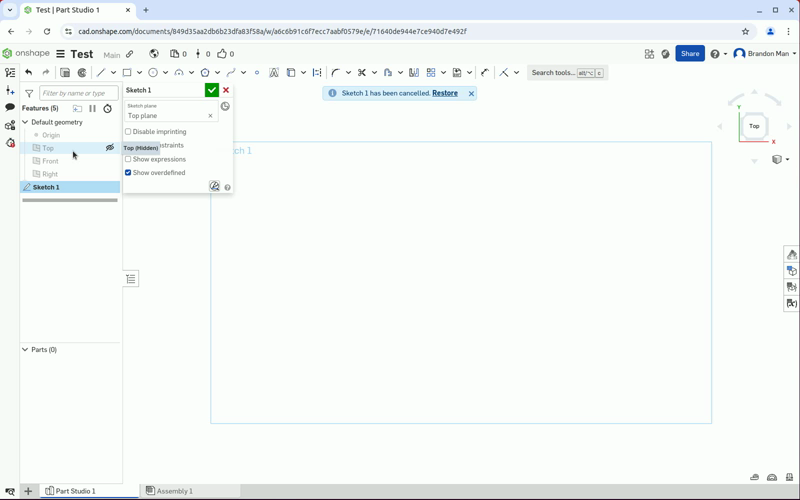
mouse_move(73, 352)
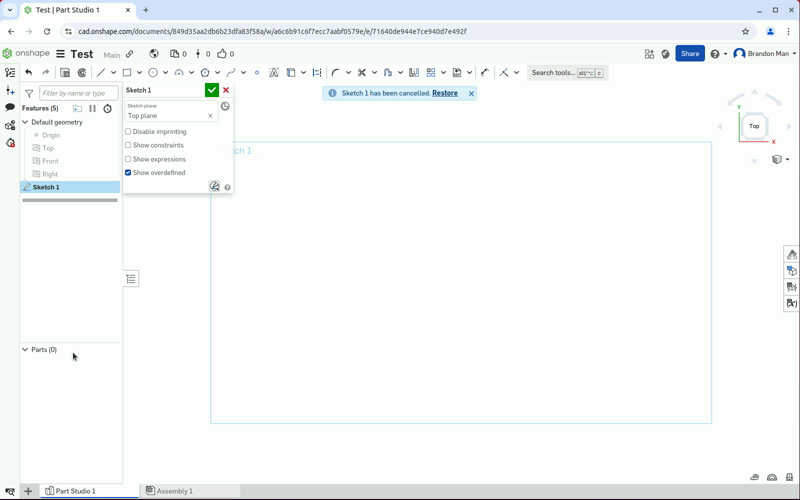
key(y)
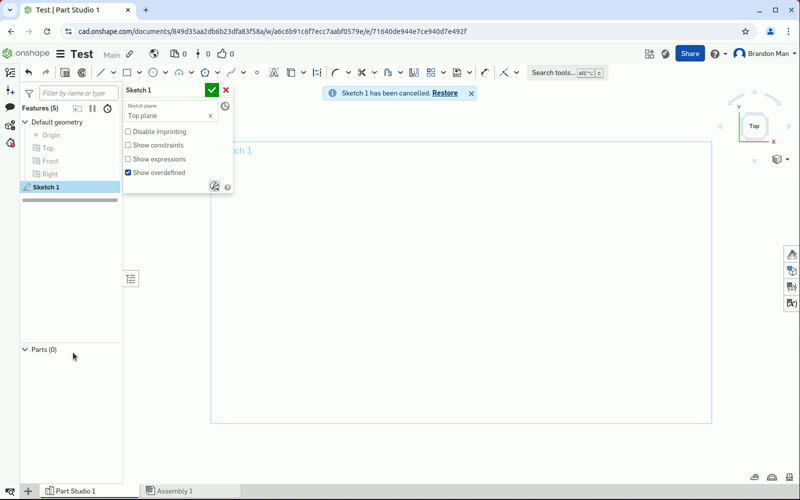
key(l)
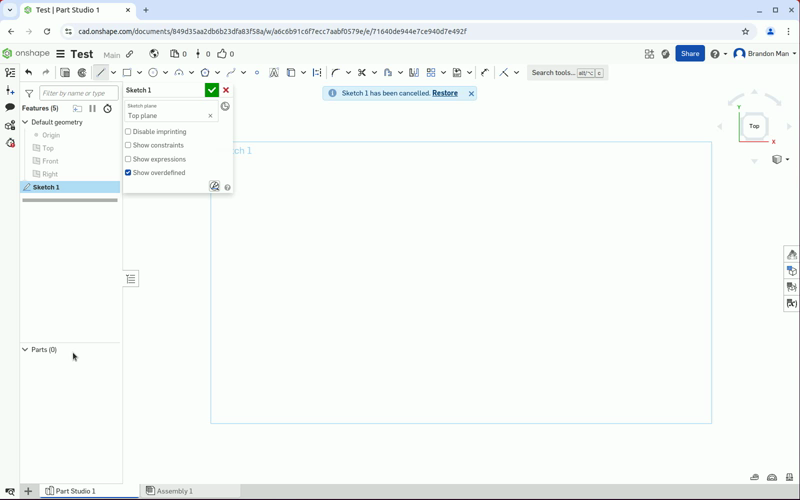
key_down(shift)
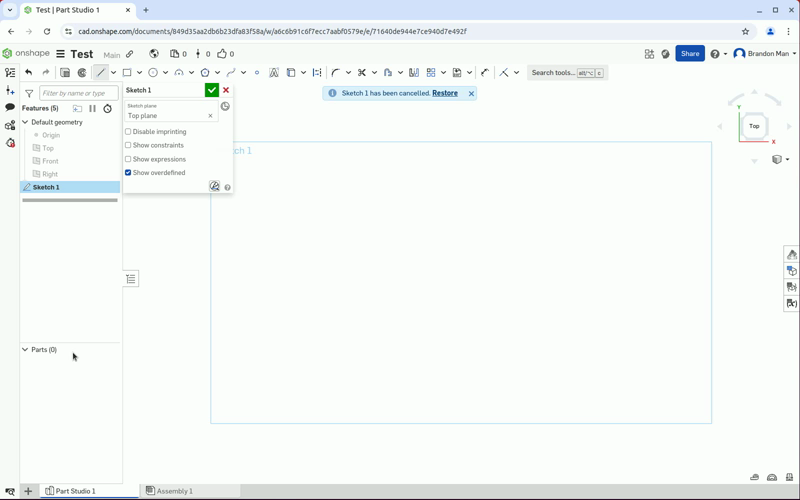
mouse_move(349, 282)
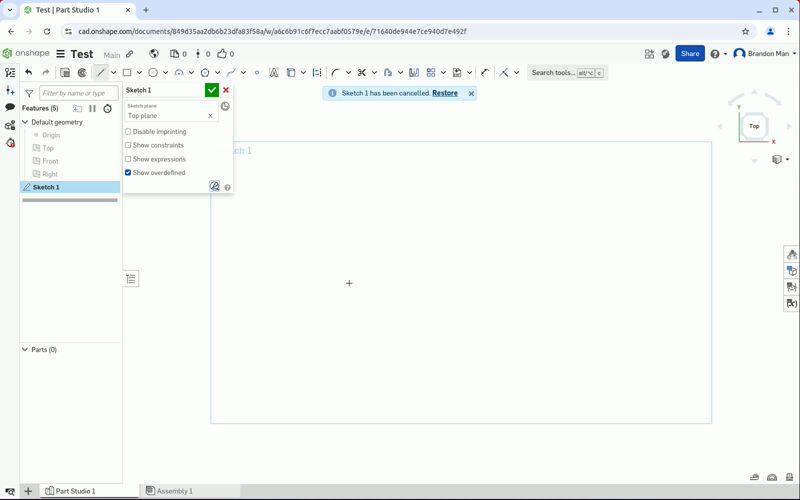
click(349, 282)
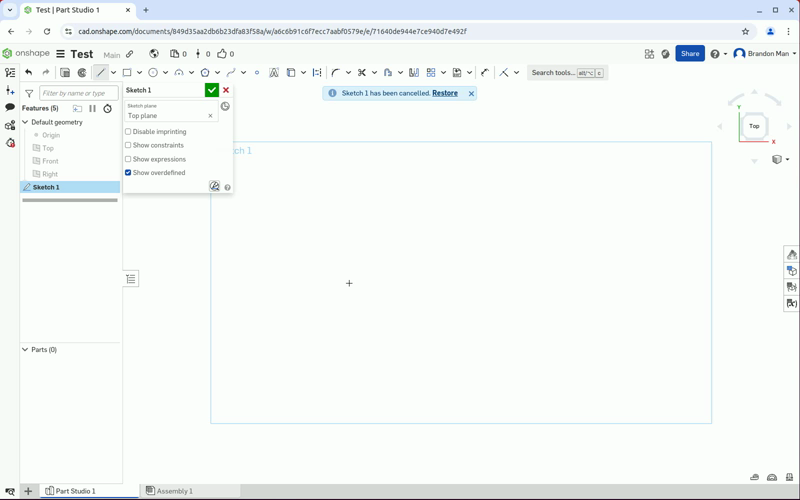
key_up(shift)
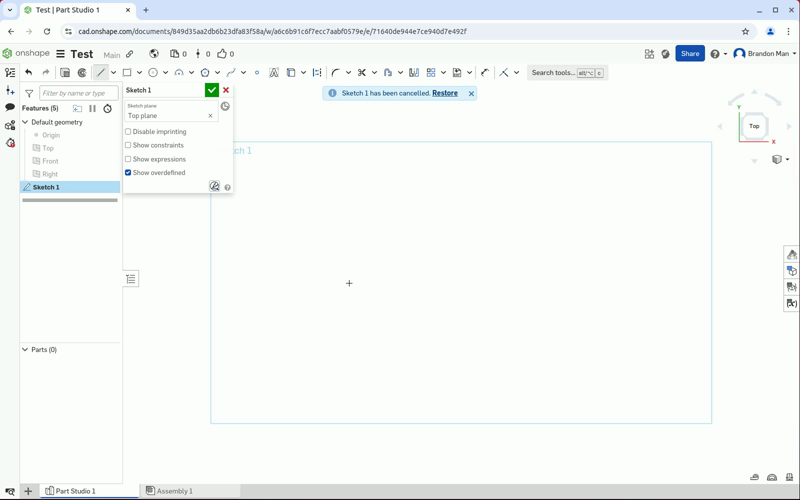
key_down(shift)
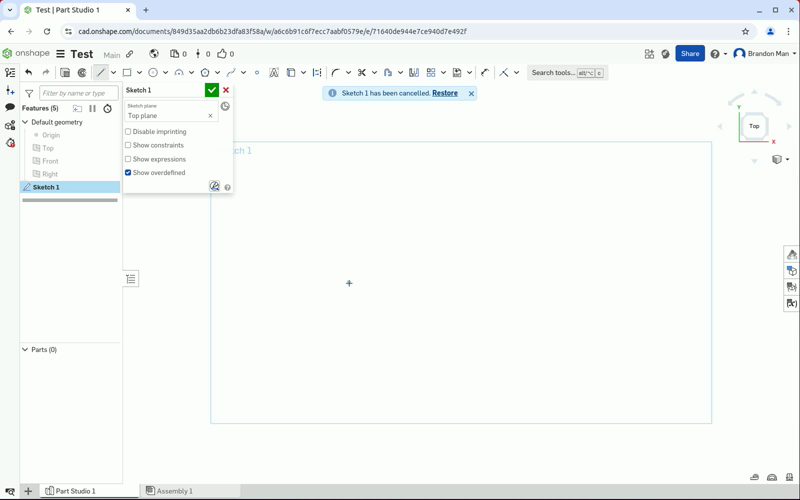
mouse_move(405, 378)
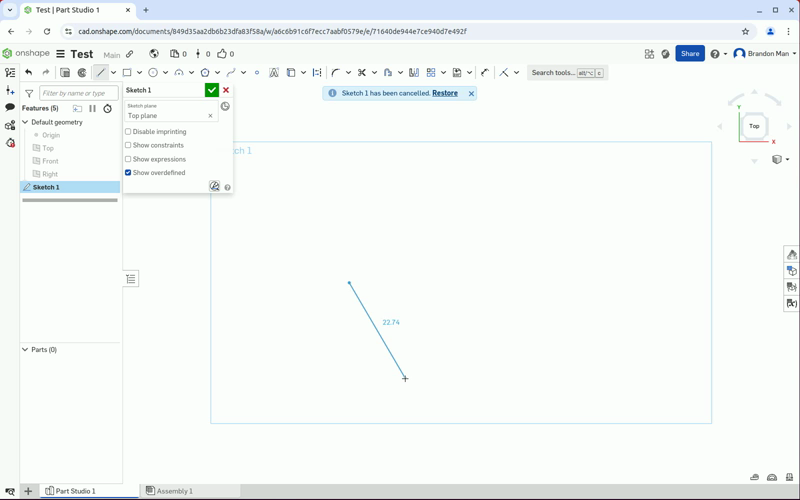
click(405, 378)
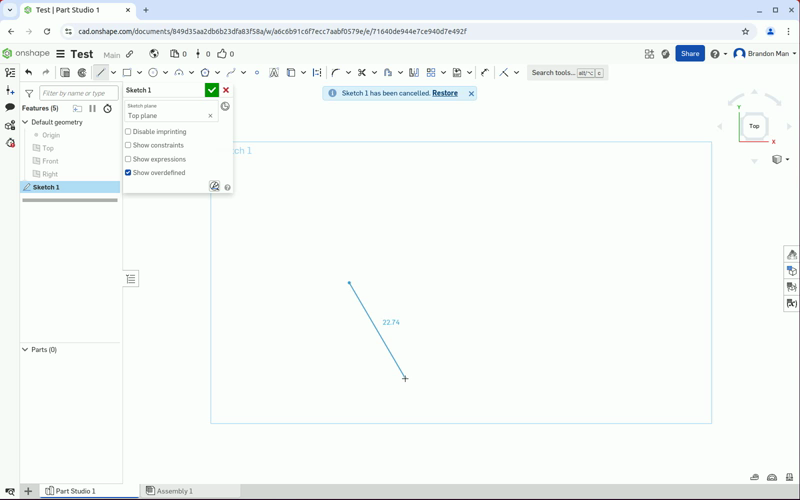
key_up(shift)
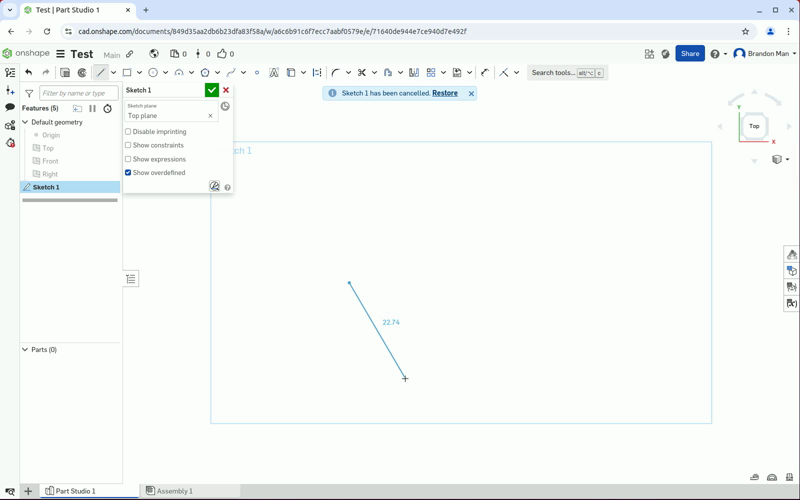
key_down(shift)
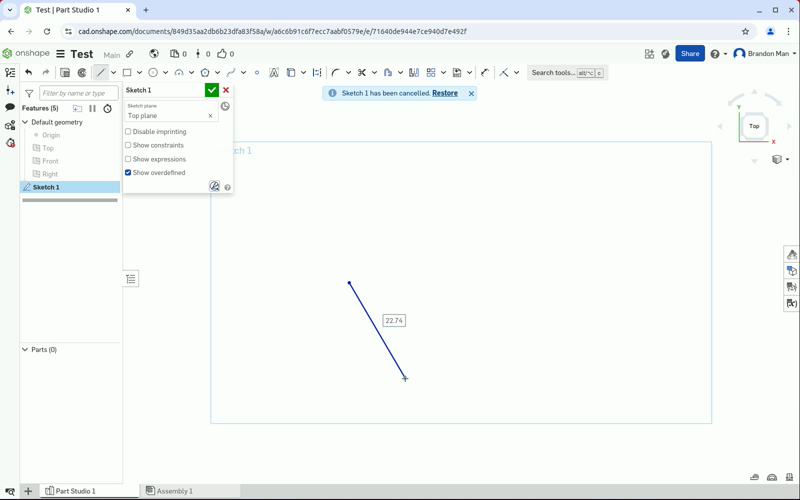
mouse_move(514, 378)
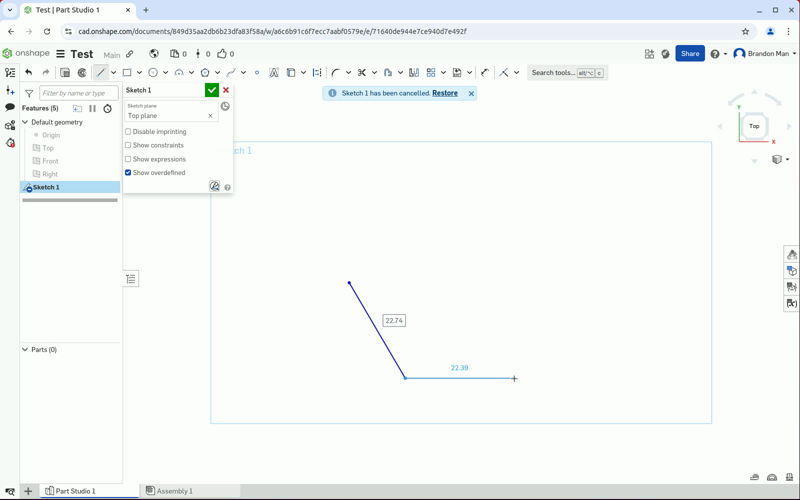
click(514, 378)
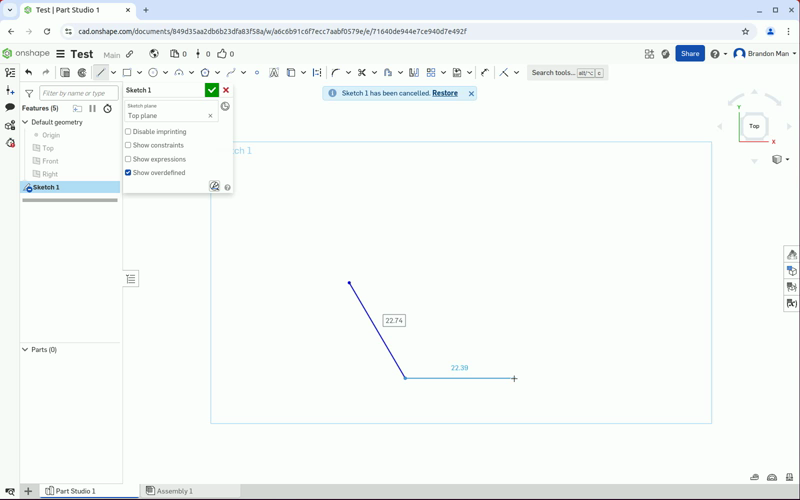
key_up(shift)
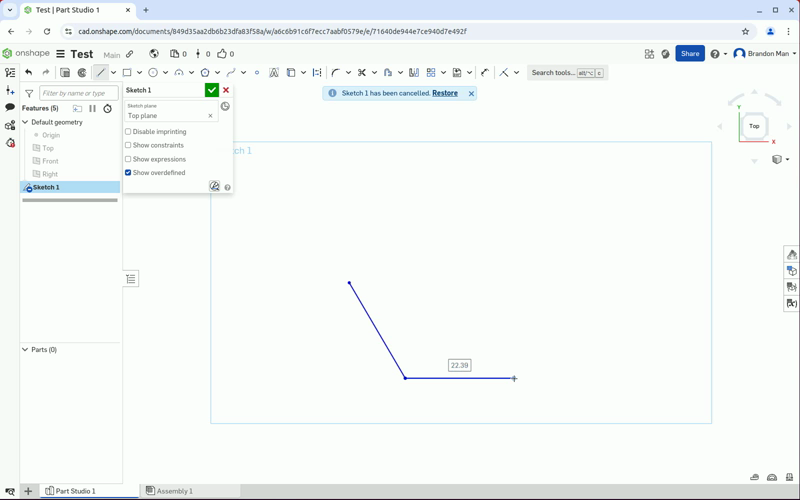
key_down(shift)
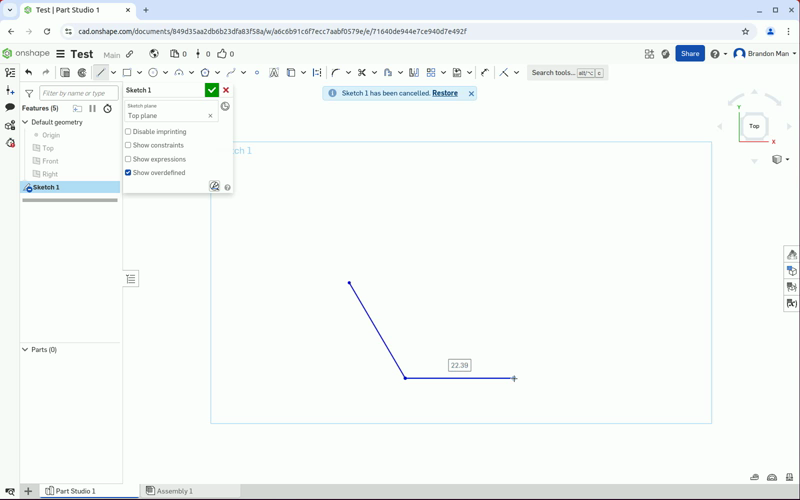
mouse_move(569, 282)
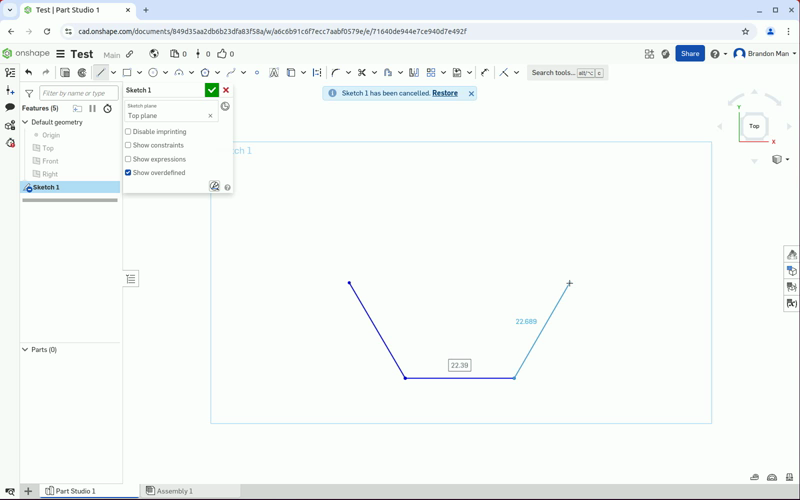
click(569, 282)
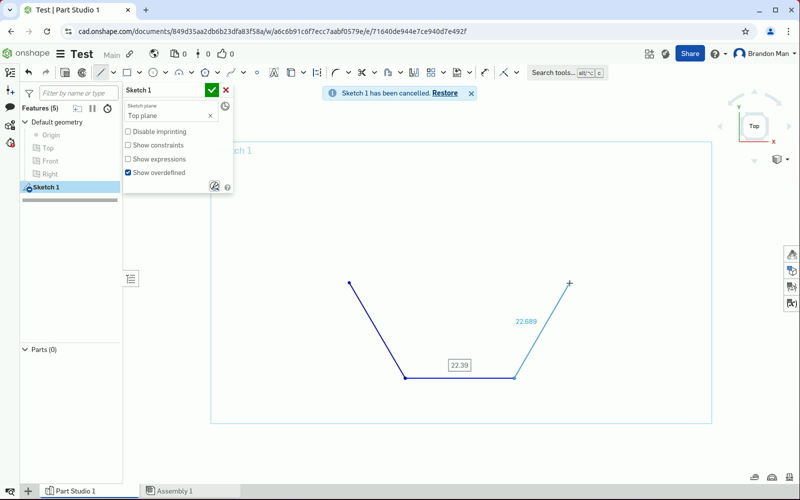
key_up(shift)
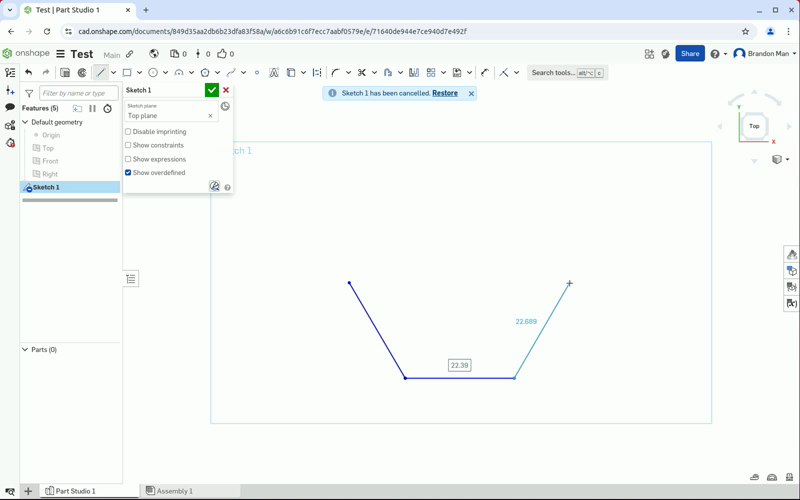
key_down(shift)
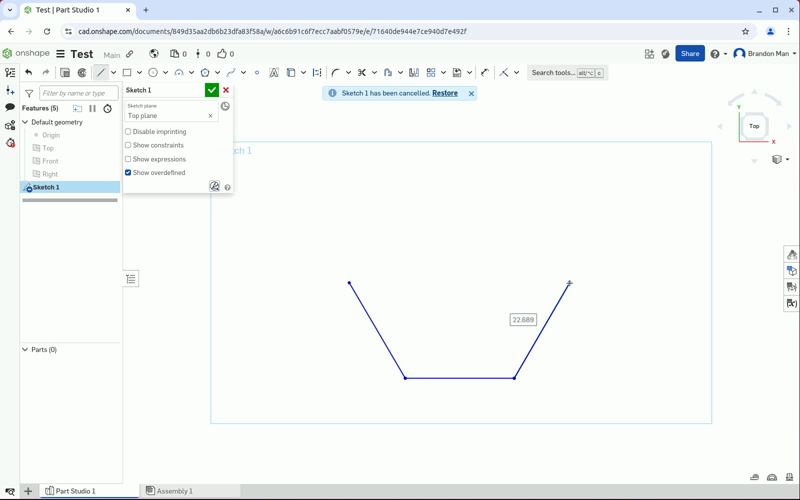
mouse_move(514, 187)
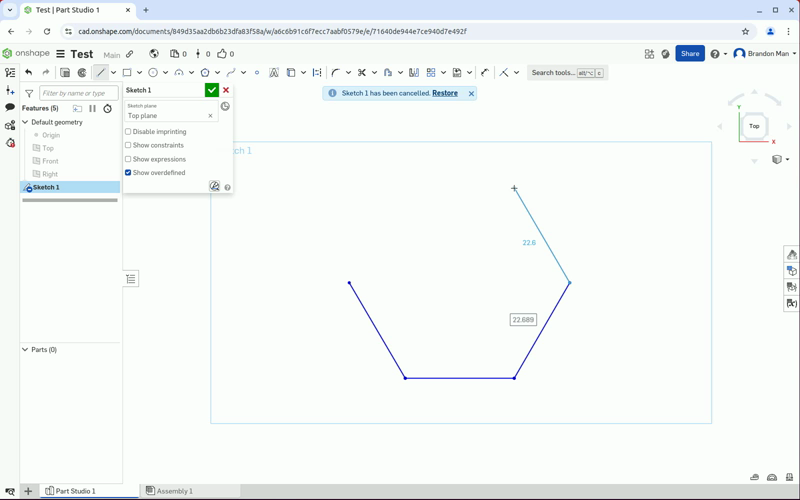
click(514, 187)
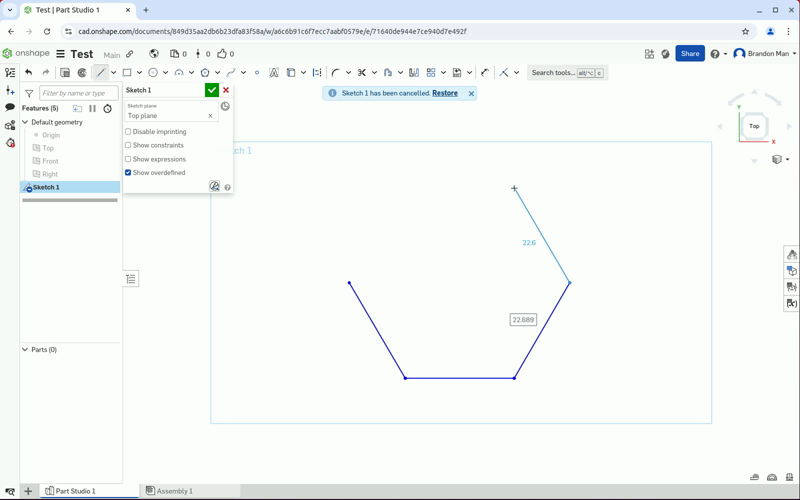
key_up(shift)
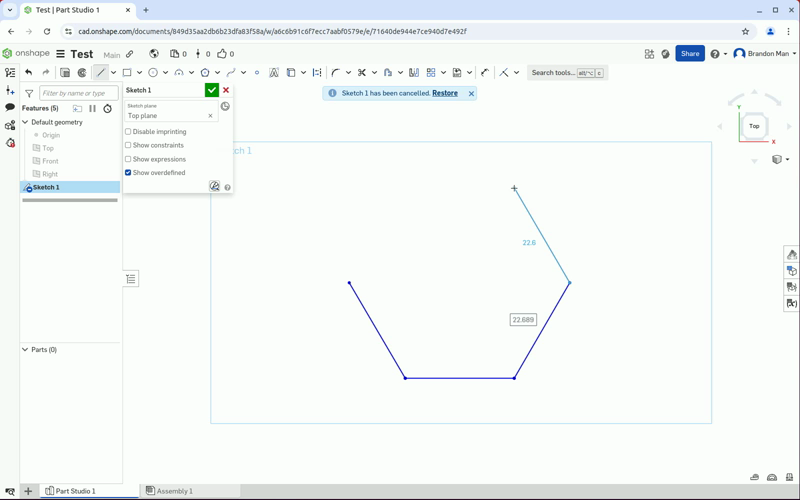
key_down(shift)
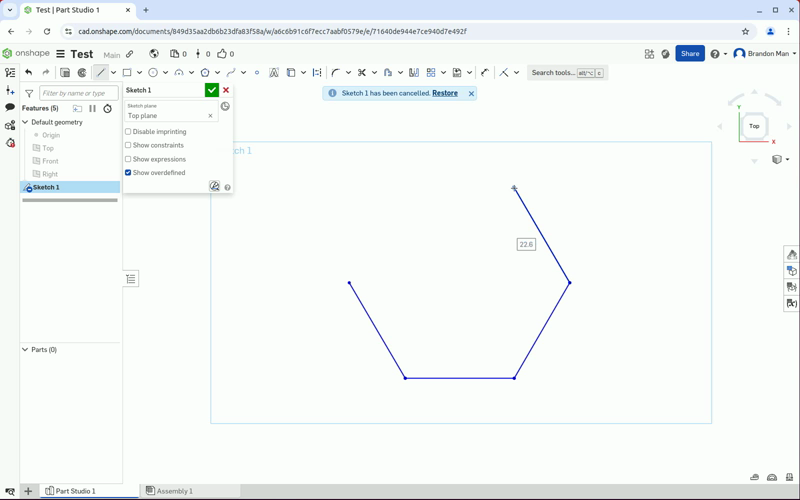
mouse_move(405, 187)
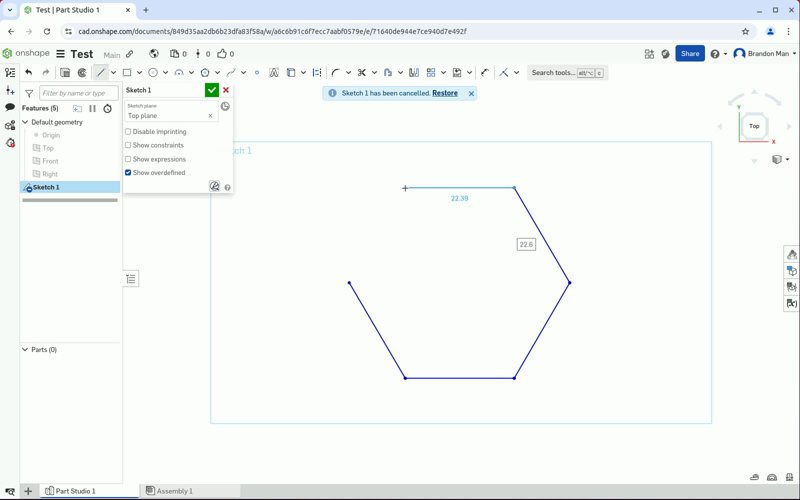
click(405, 187)
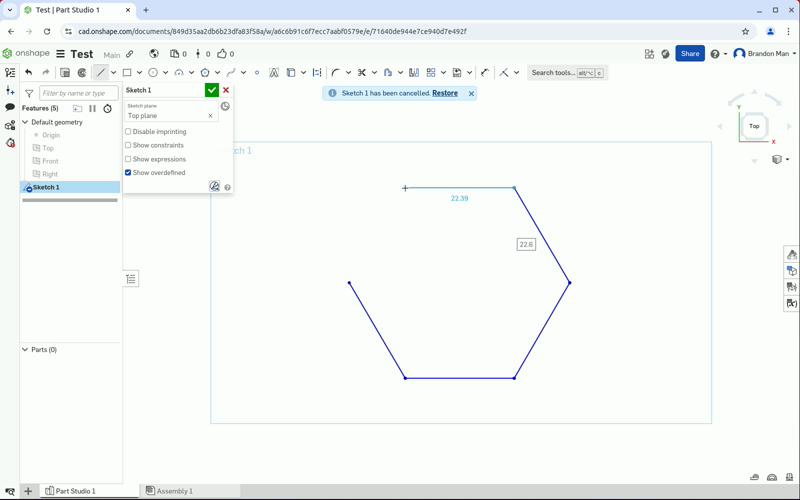
key_up(shift)
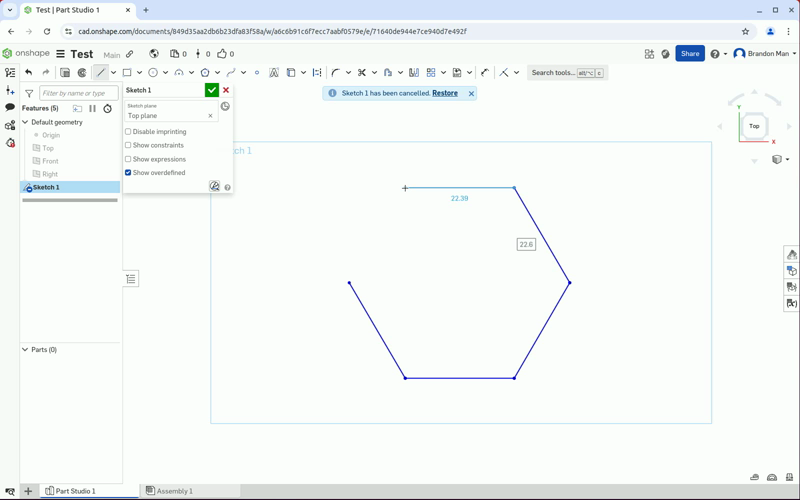
key_down(shift)
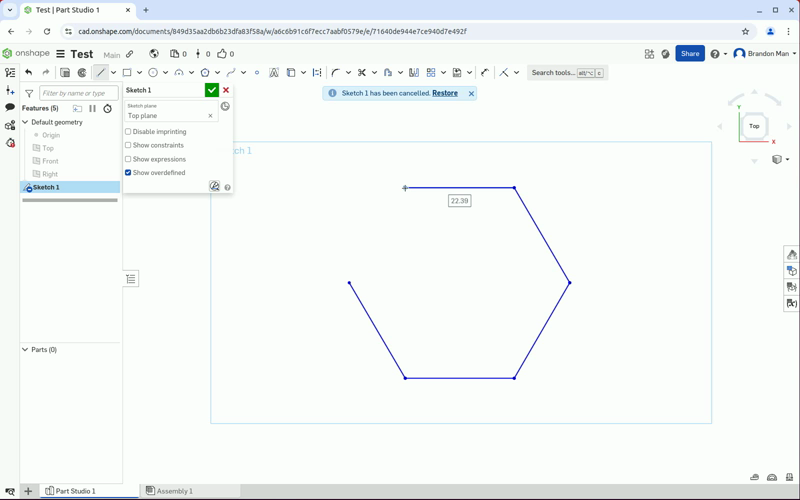
mouse_move(349, 282)
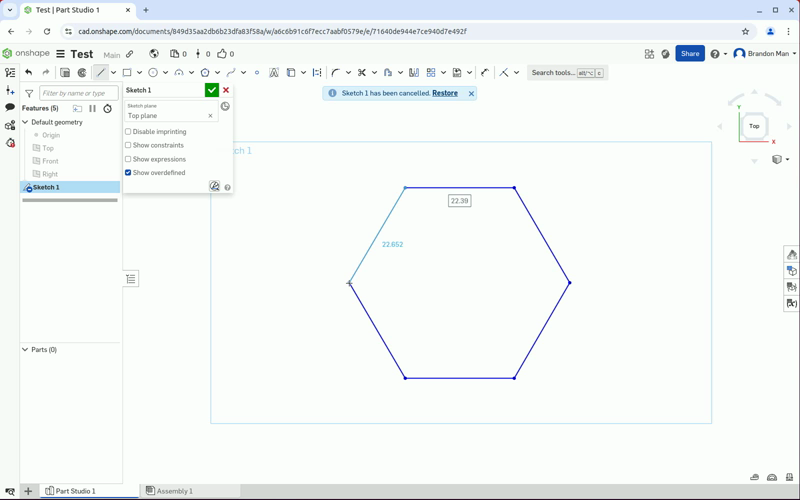
key_up(shift)
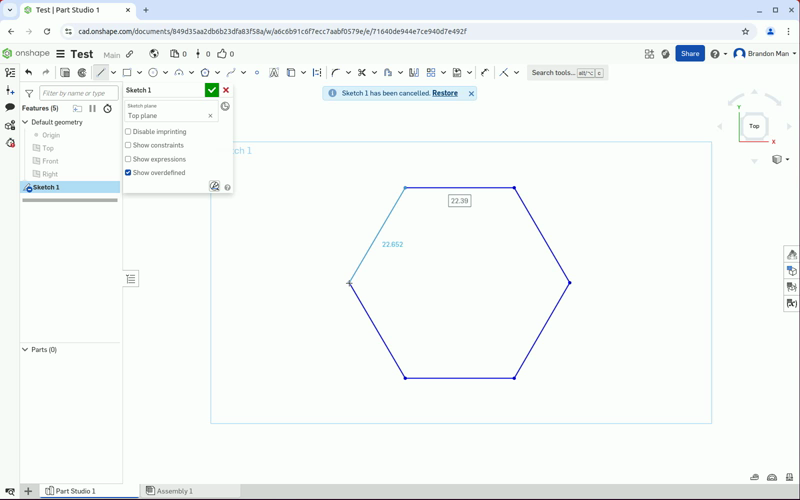
click(349, 282)
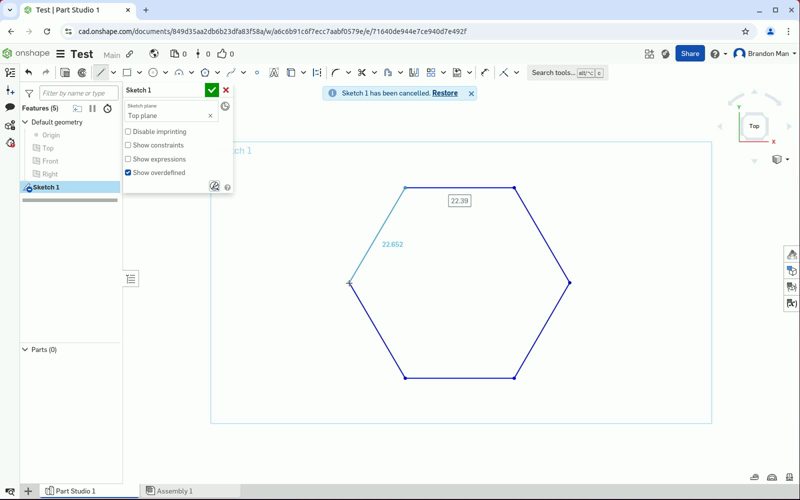
key(esc)
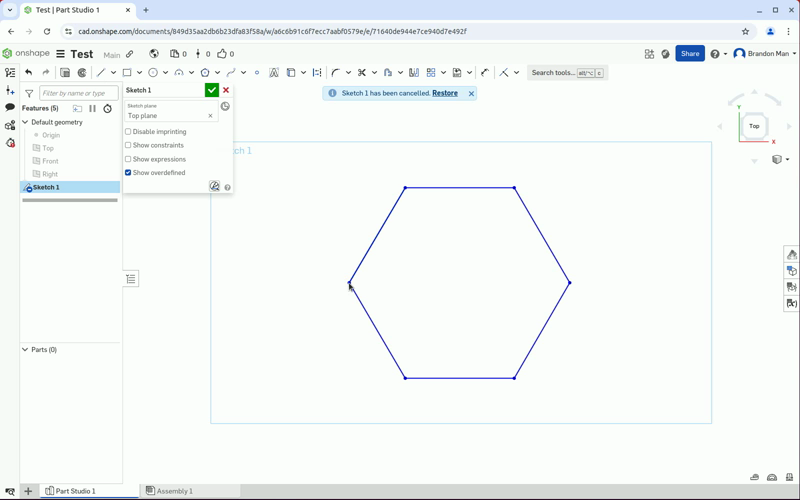
mouse_move(441, 262)
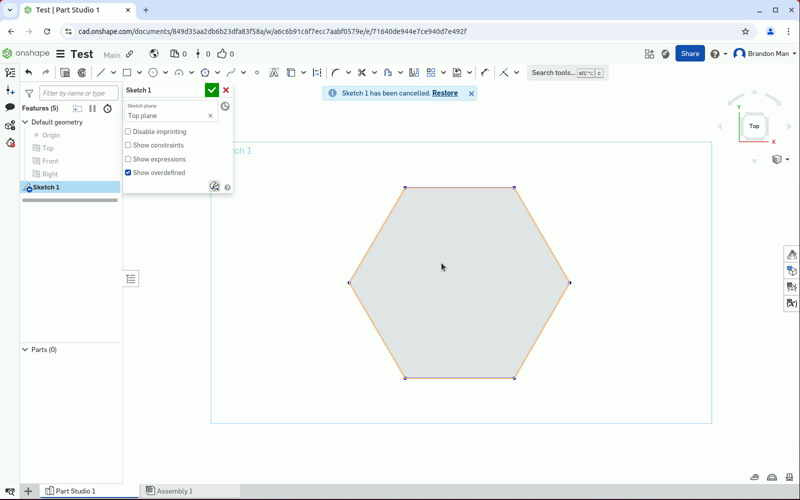
click(441, 262)
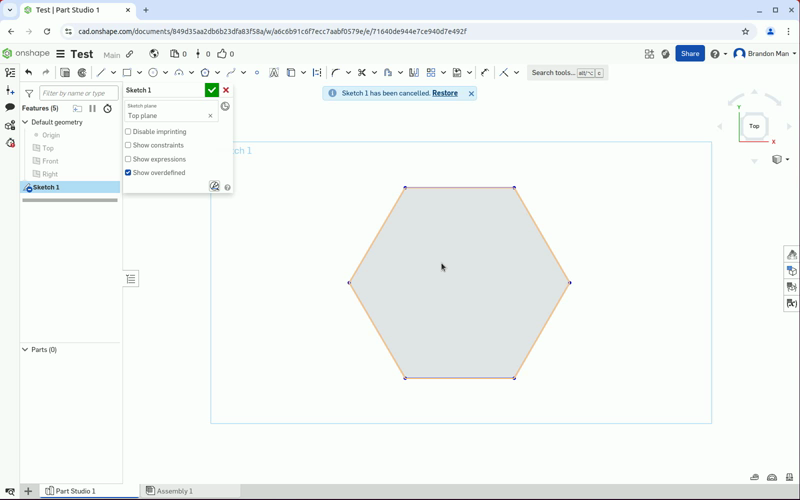
mouse_move(73, 352)
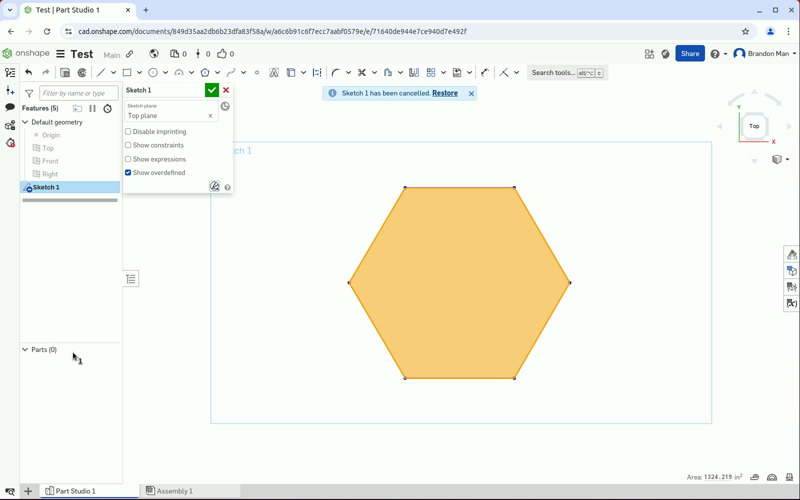
key(shift+y)
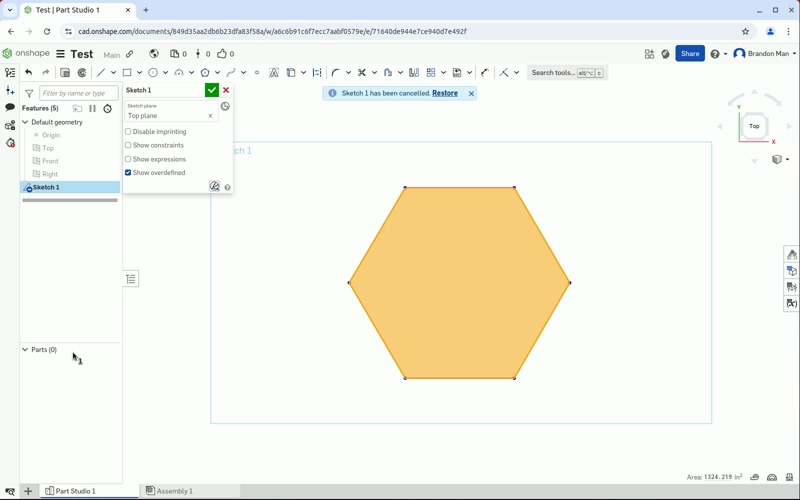
key(shift+e)
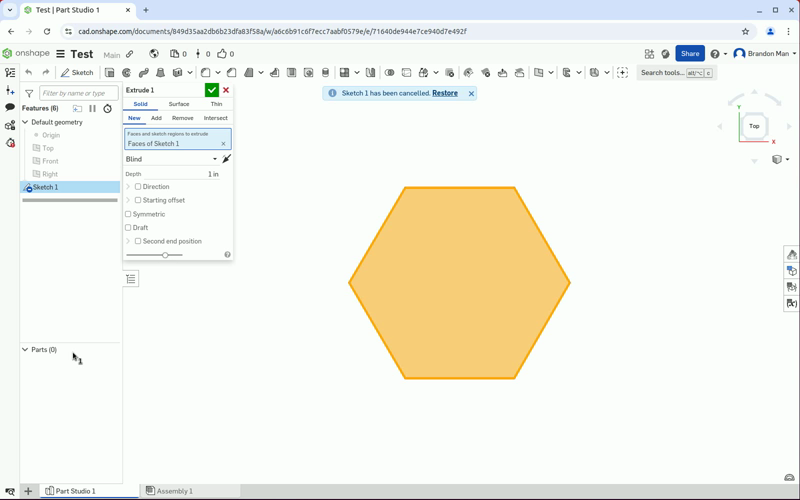
mouse_move(143, 106)
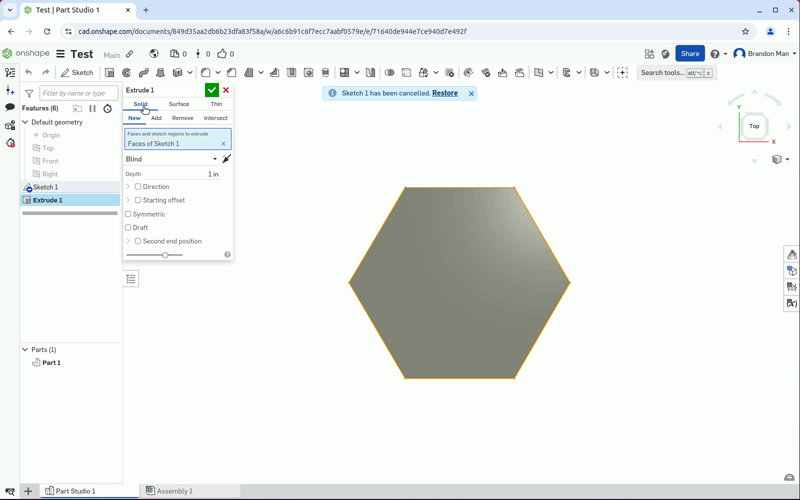
click(143, 106)
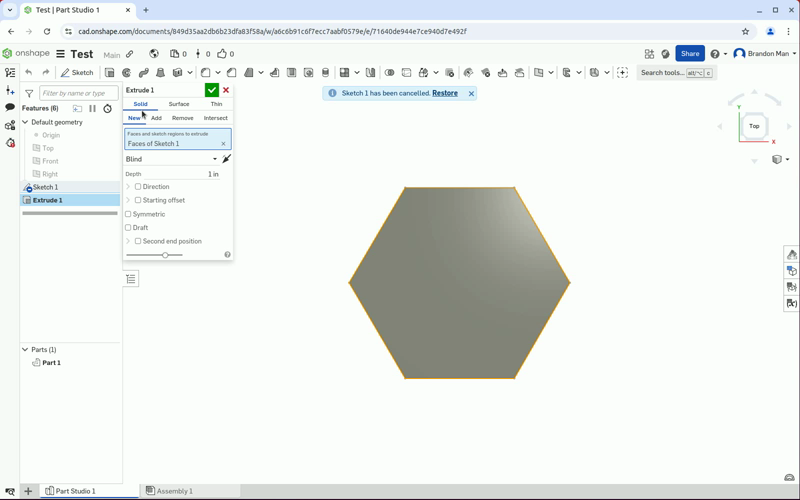
mouse_move(137, 120)
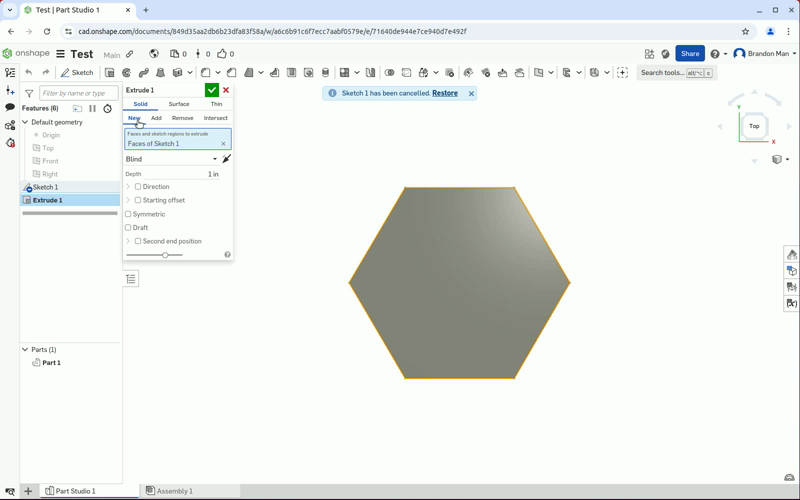
click(137, 120)
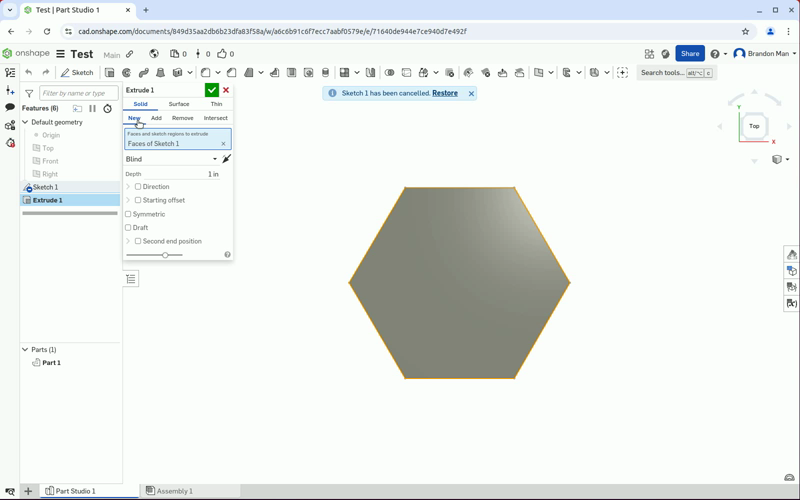
key(tab, 4)
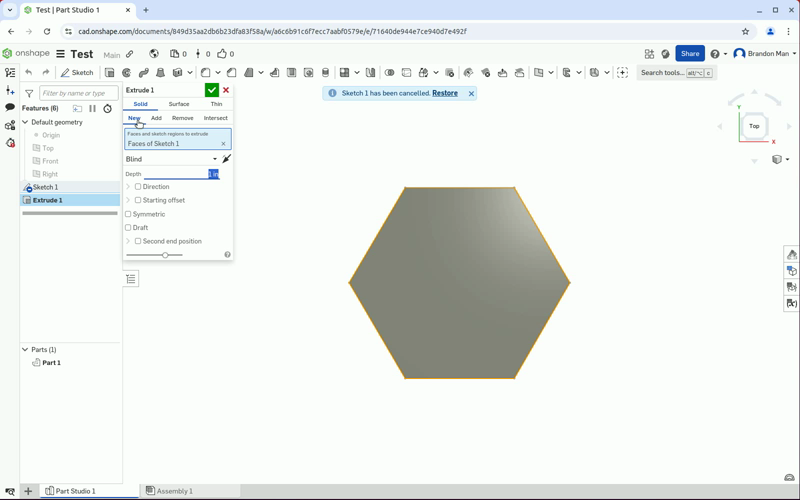
text(15.405)
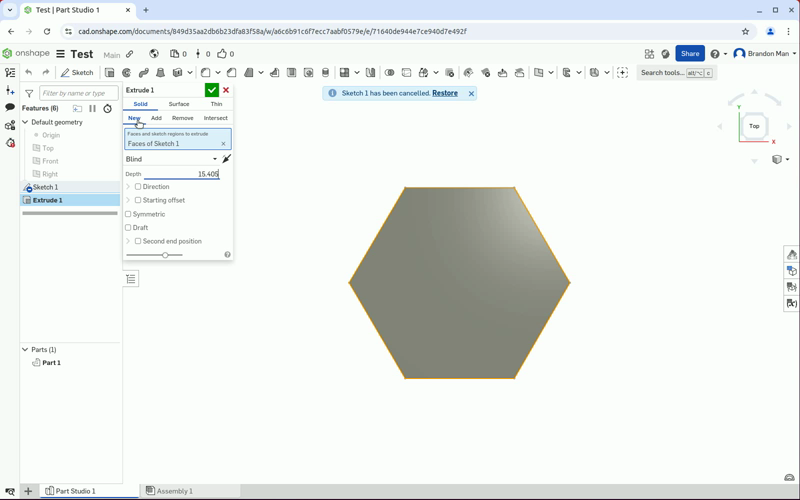
key(enter)
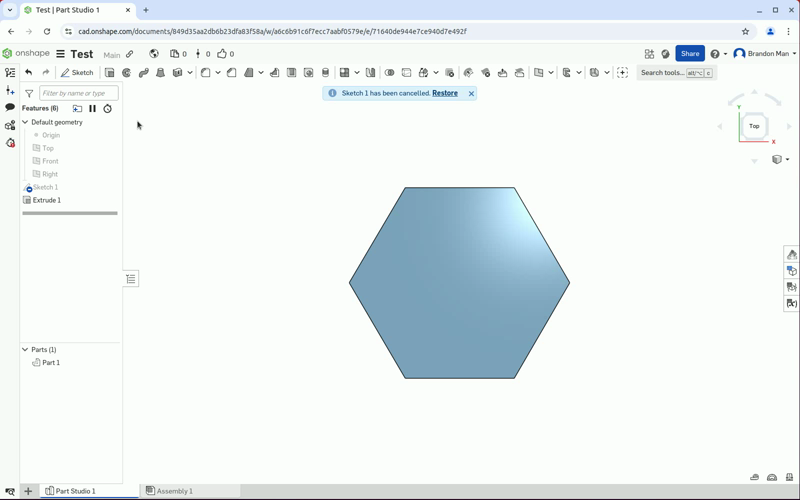
key(shift+h)
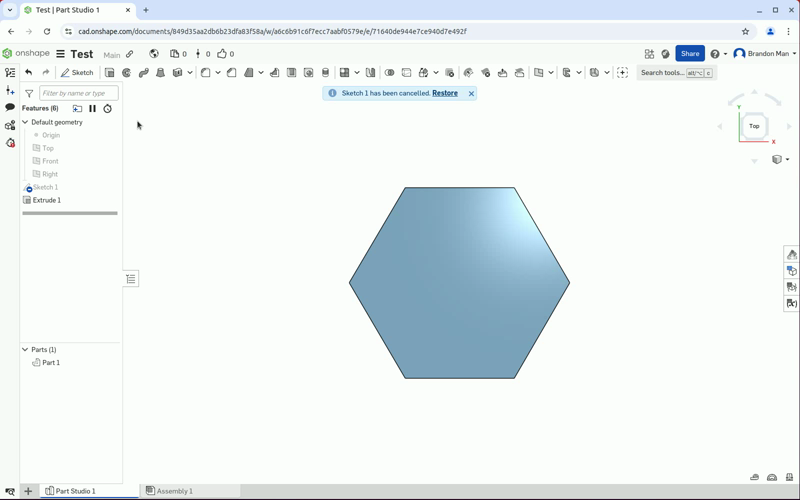
key(shift+h)
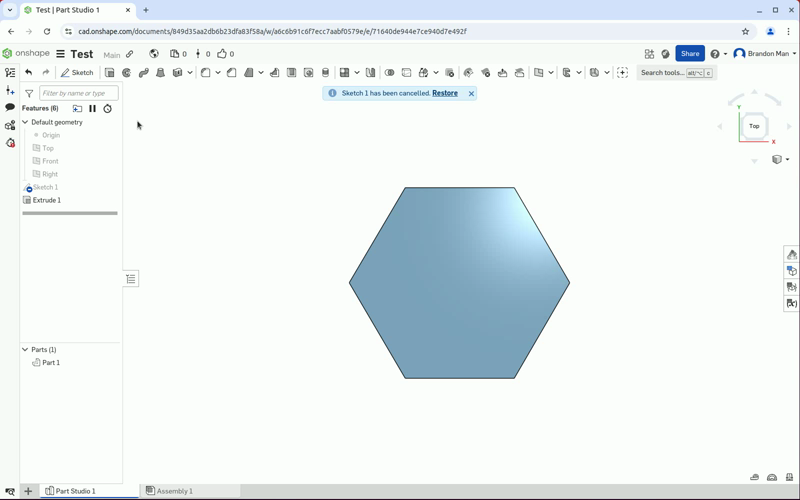
mouse_move(73, 189)
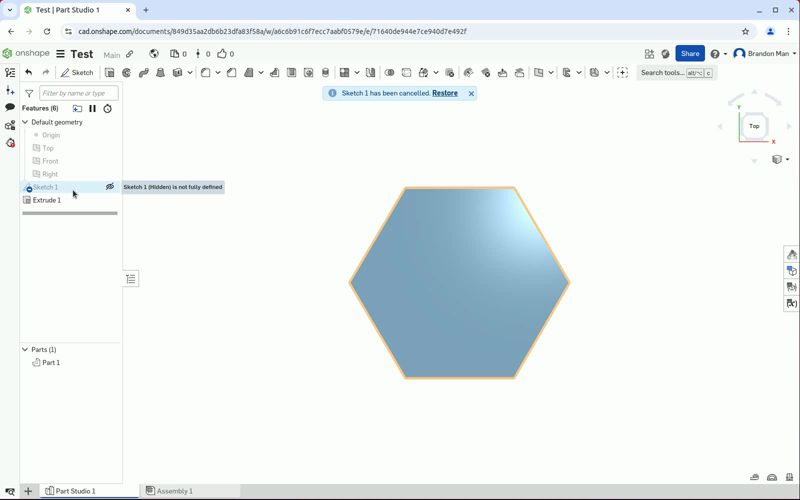
click(73, 189)
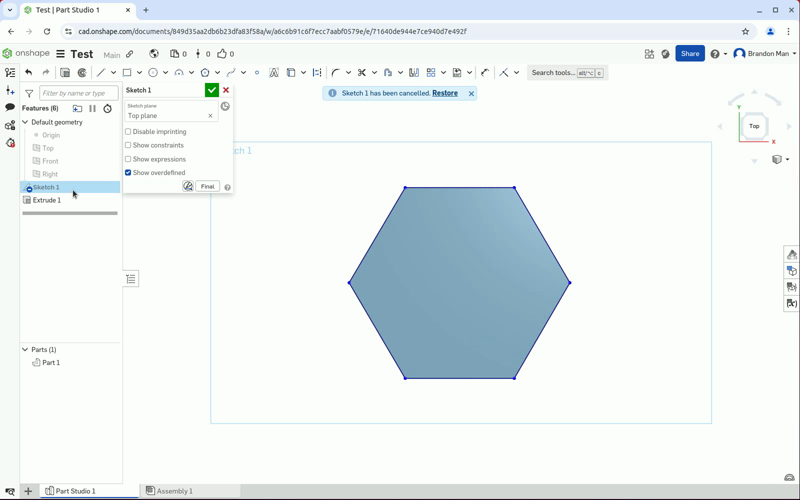
mouse_move(229, 92)
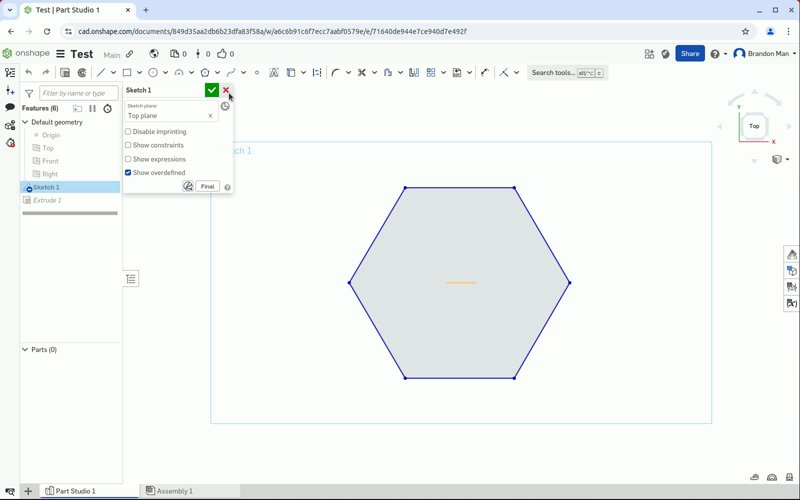
click(229, 92)
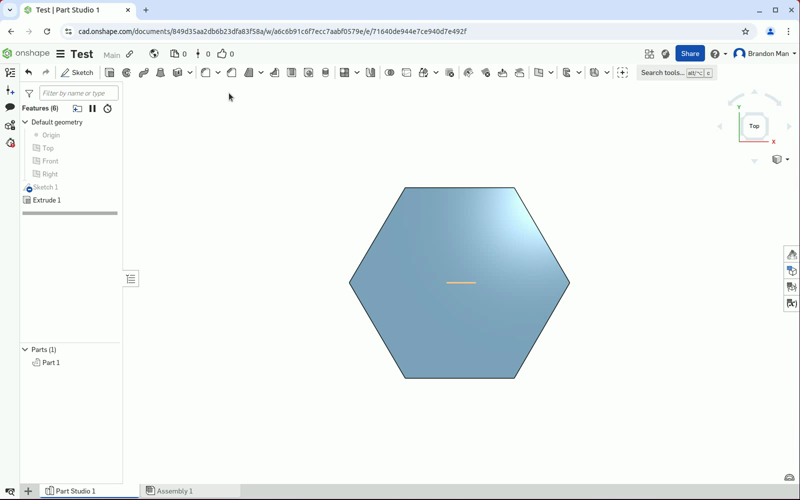
mouse_move(541, 75)
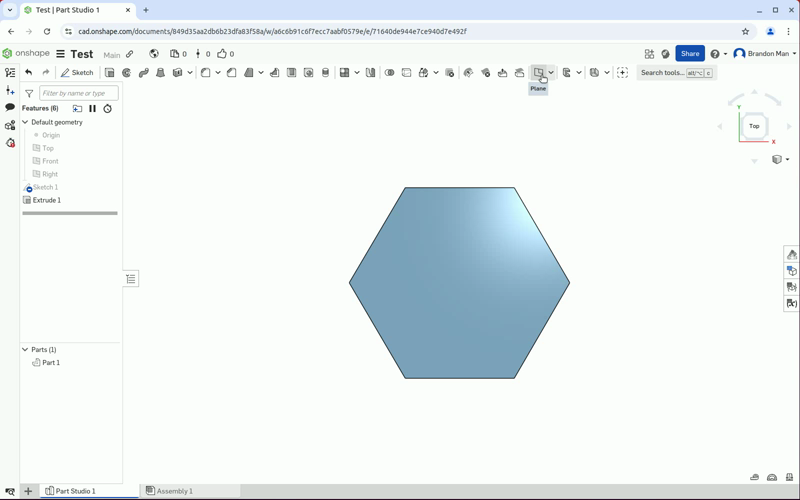
click(541, 75)
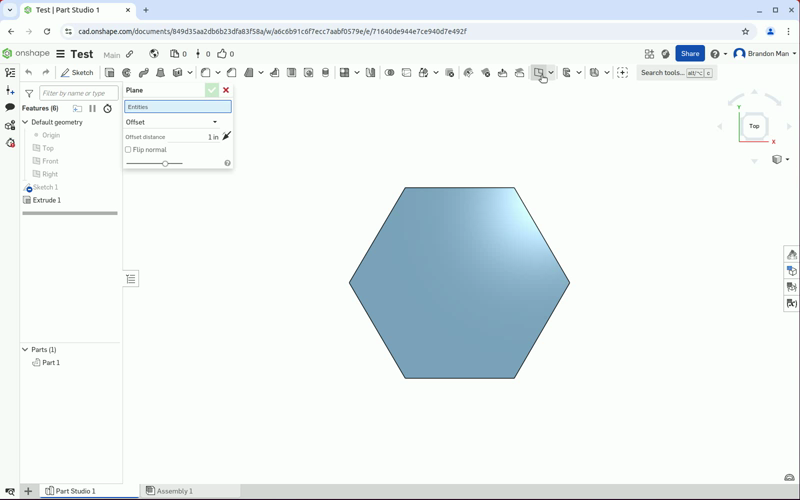
mouse_move(73, 150)
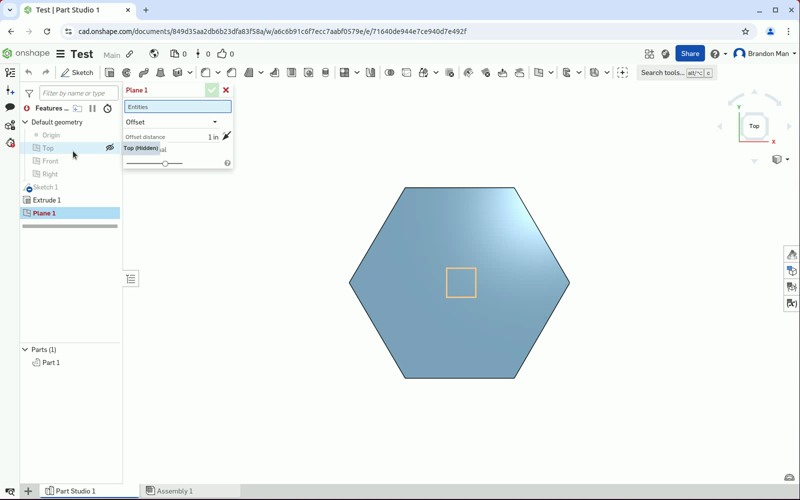
click(73, 150)
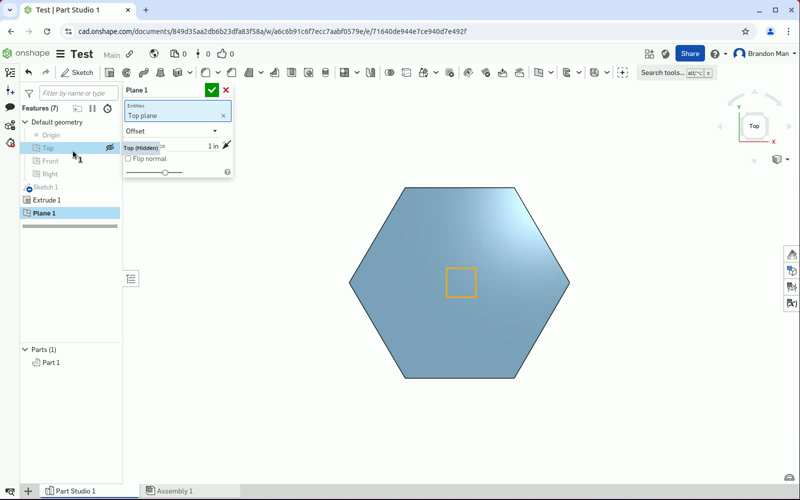
key(tab, 2)
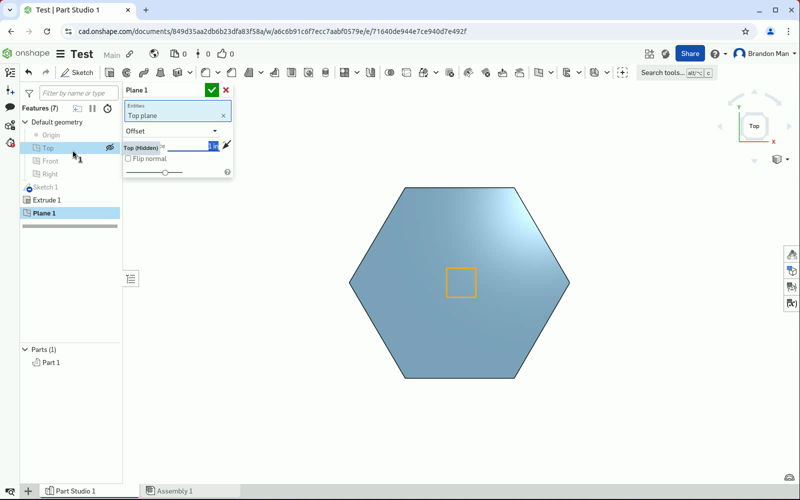
text(15.405)
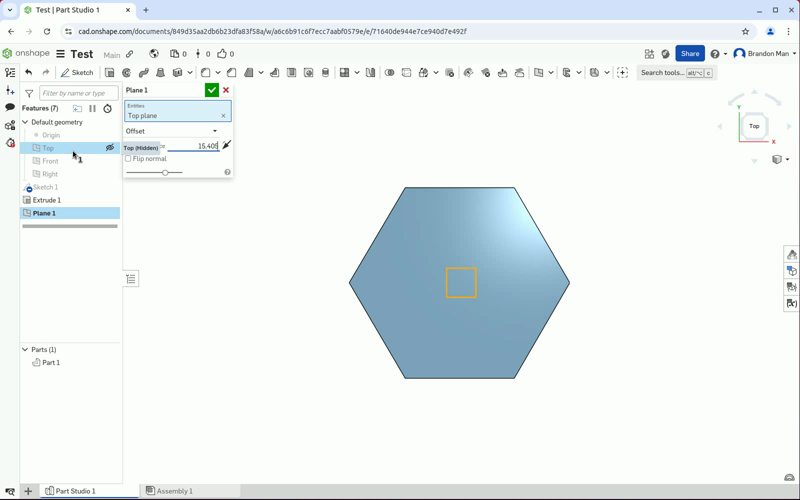
key(enter, 2)
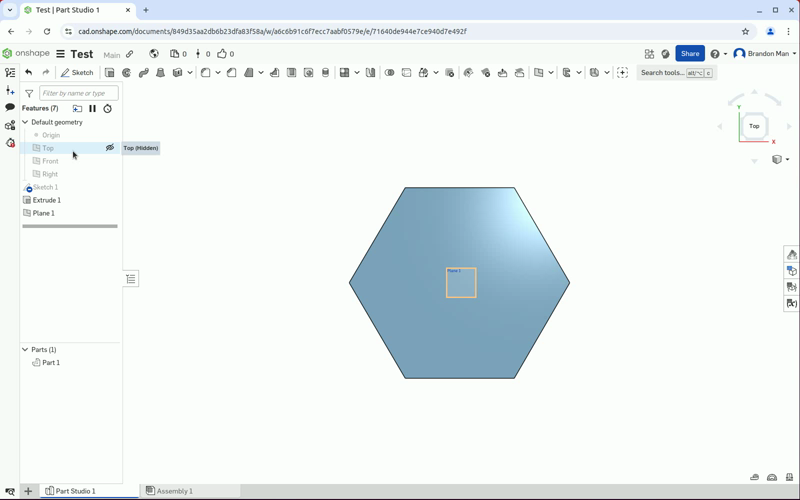
key(shift+s)
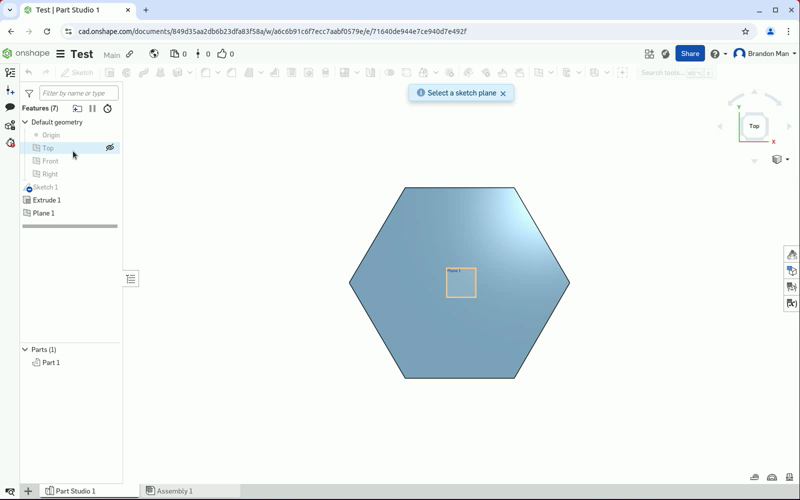
mouse_move(73, 215)
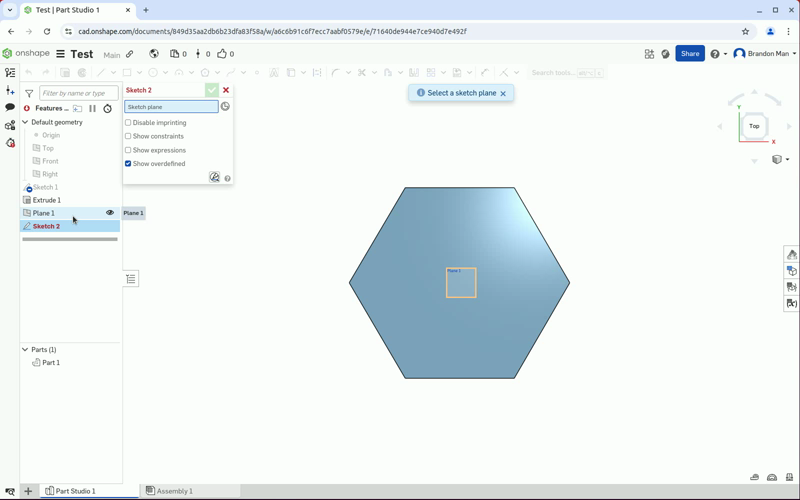
click(73, 215)
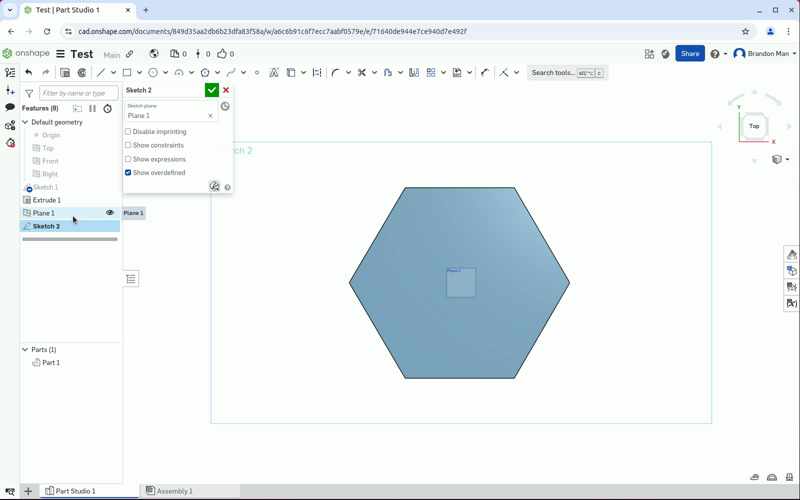
mouse_move(73, 352)
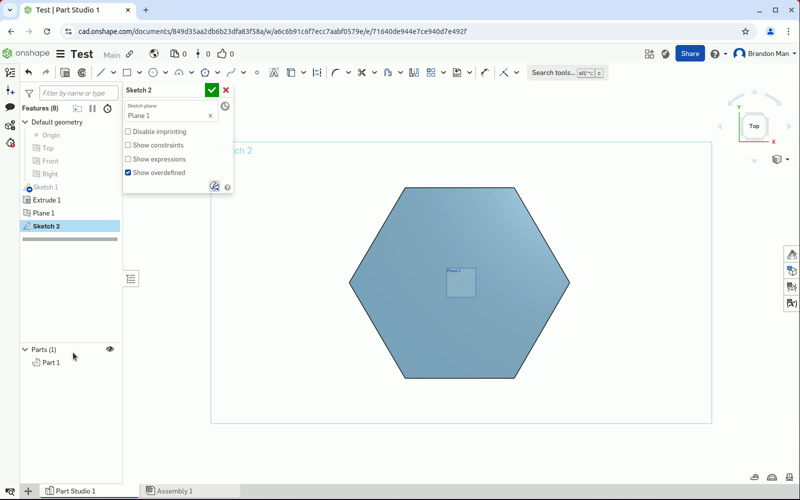
key(y)
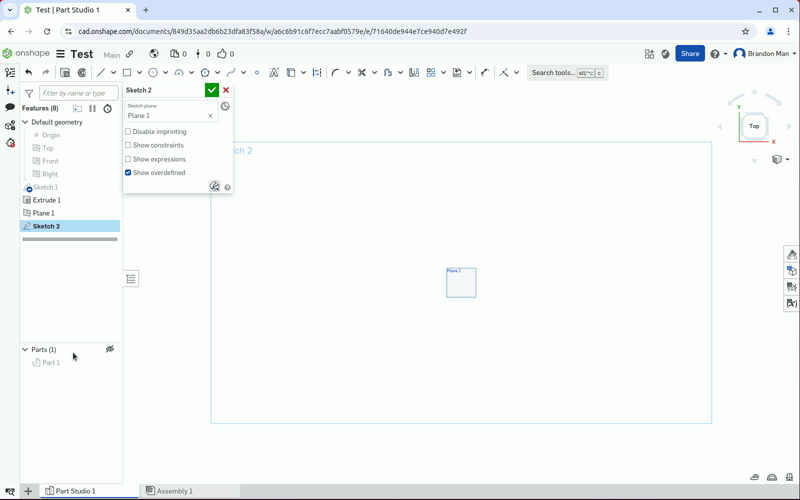
key(c)
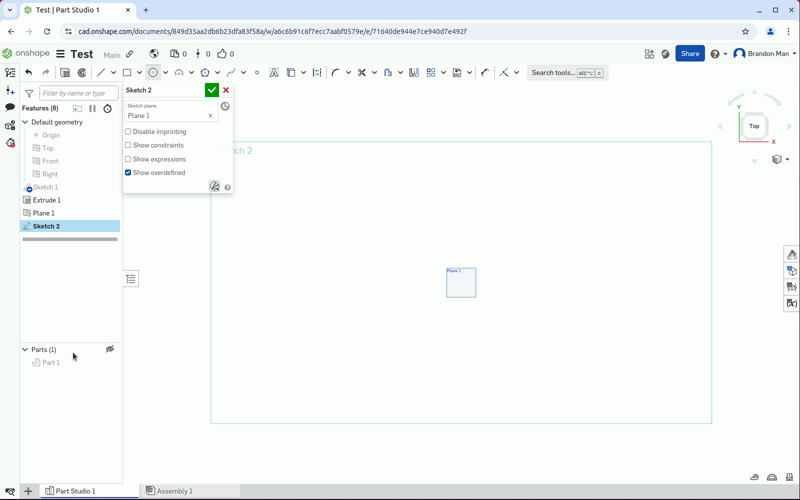
key_down(shift)
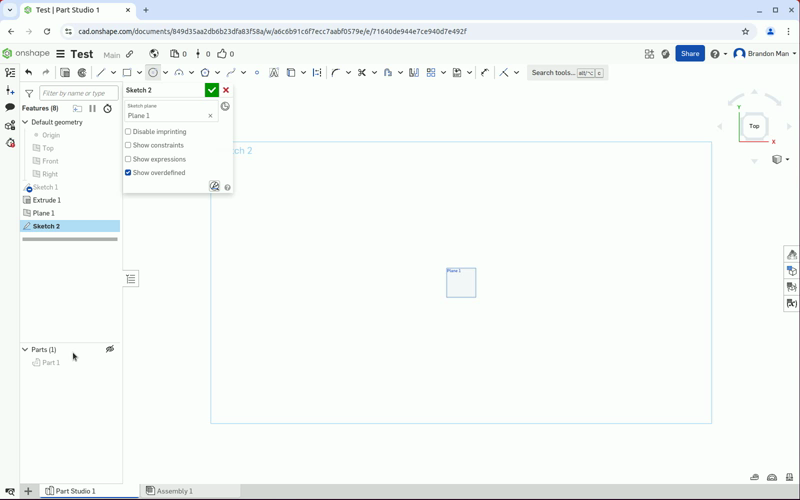
mouse_move(461, 282)
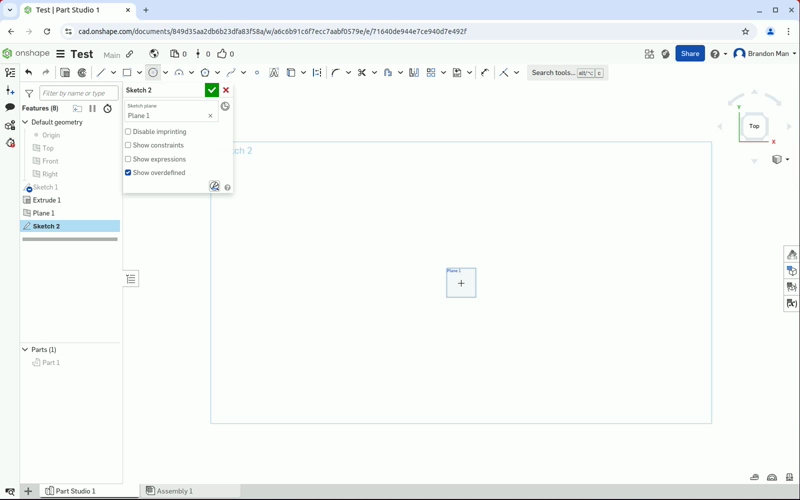
click(461, 282)
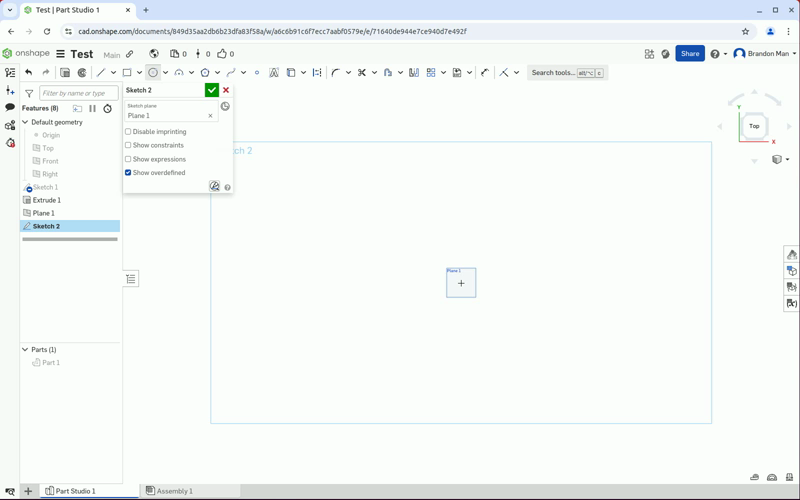
key_up(shift)
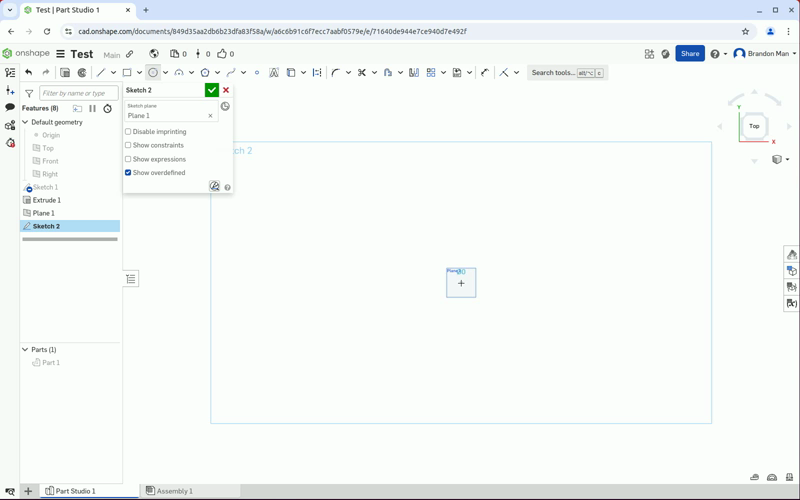
mouse_move(552, 282)
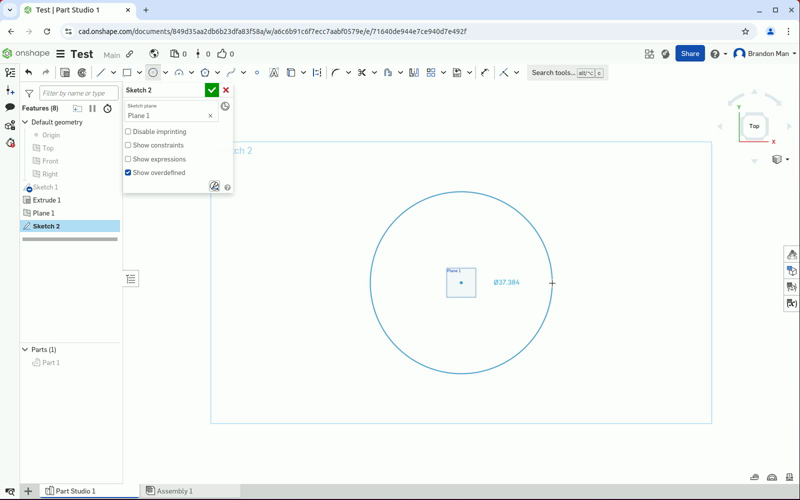
click(552, 282)
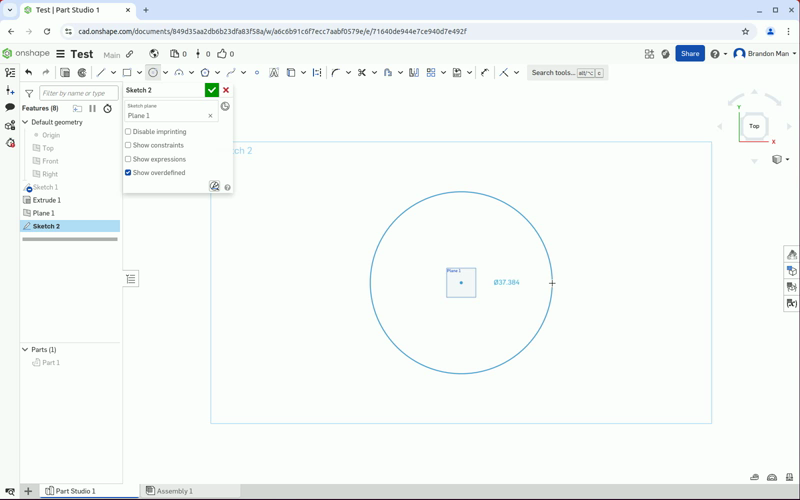
key(esc)
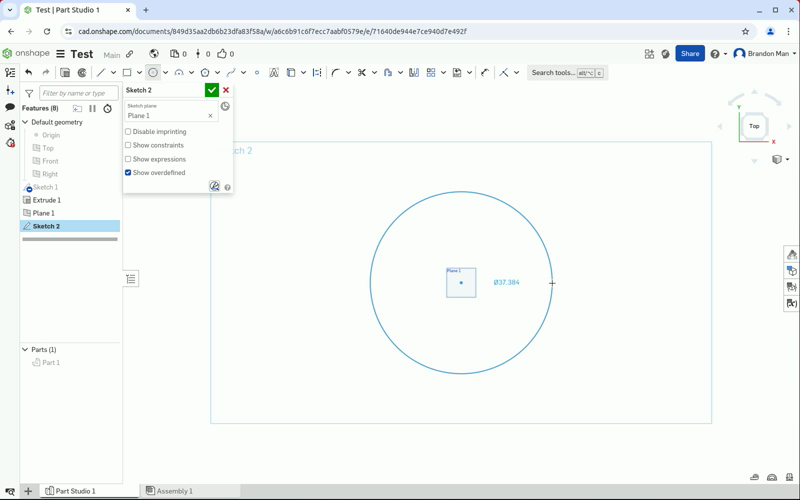
mouse_move(419, 303)
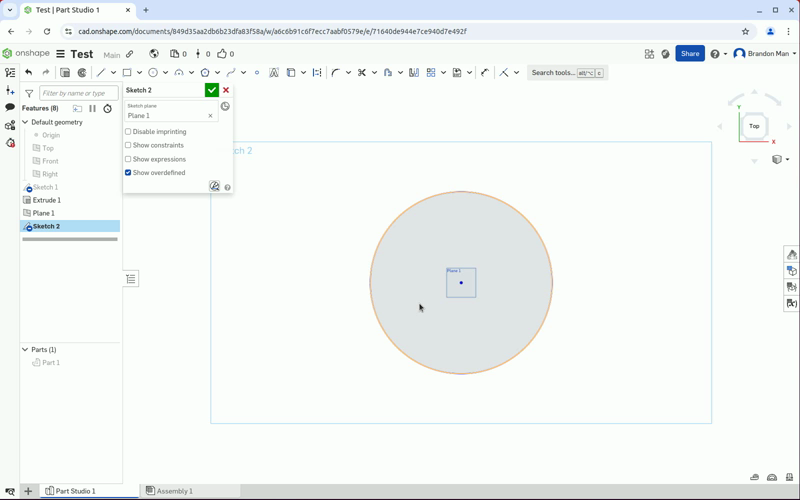
click(419, 303)
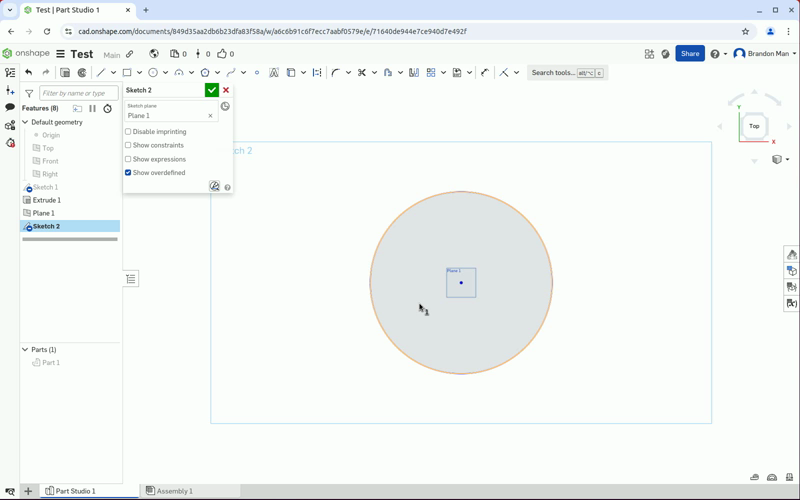
mouse_move(73, 352)
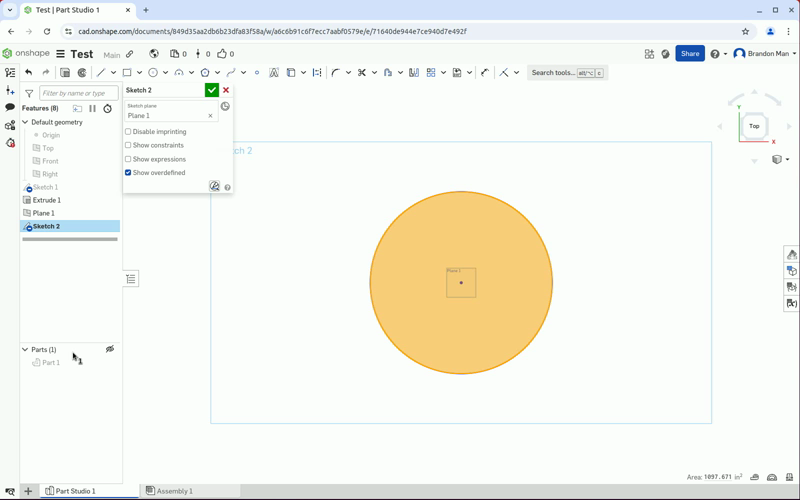
key(shift+y)
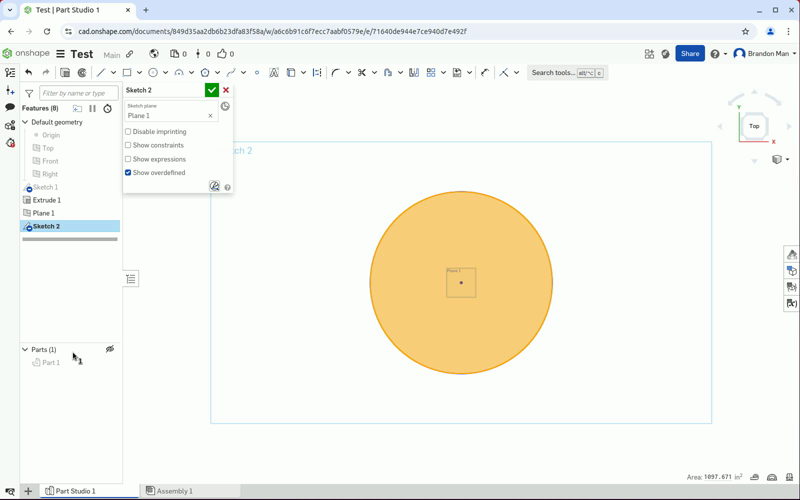
key(shift+e)
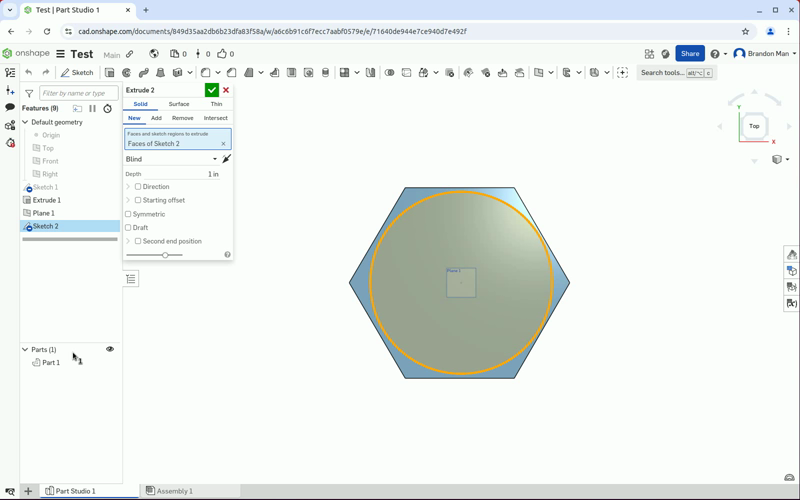
mouse_move(143, 106)
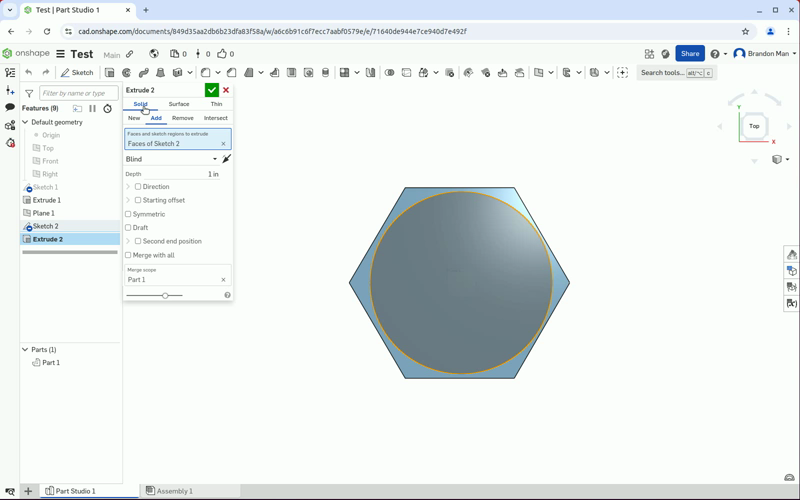
click(143, 106)
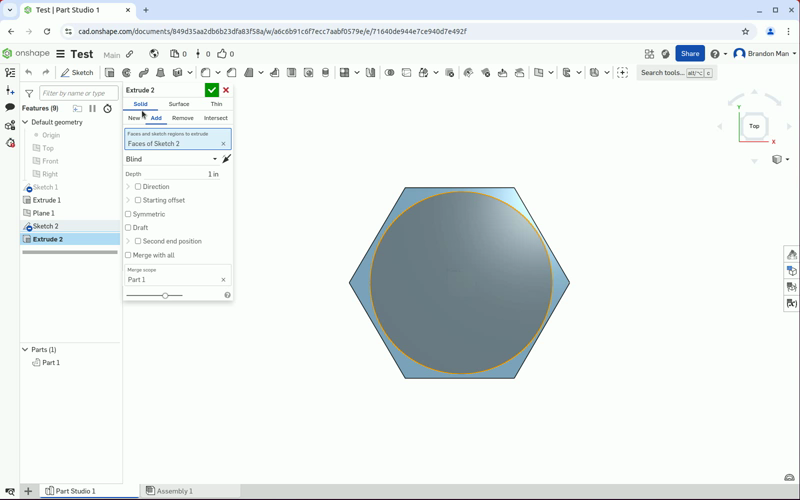
mouse_move(137, 120)
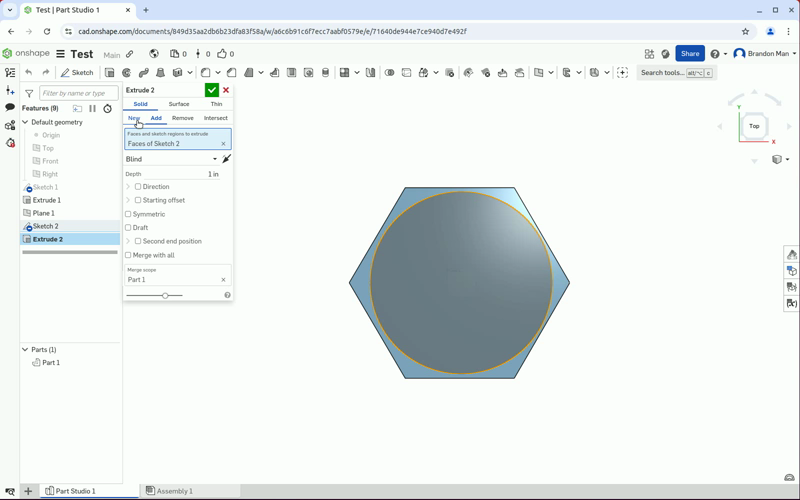
click(137, 120)
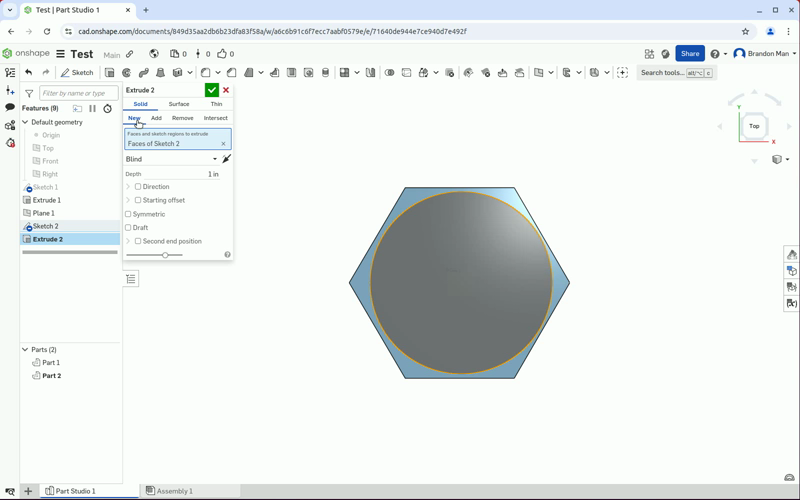
key(tab, 4)
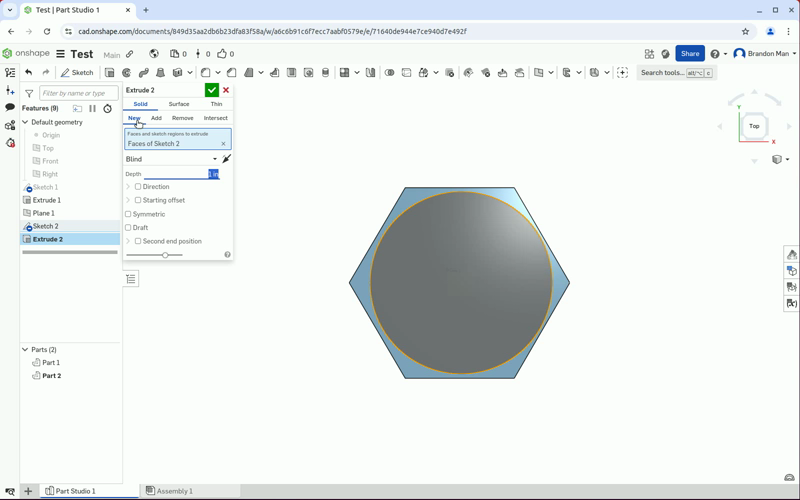
text(7.703)
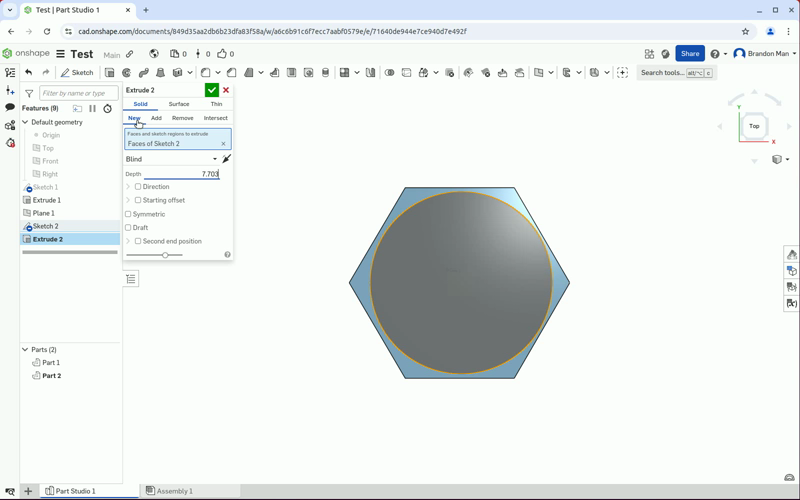
key(enter)
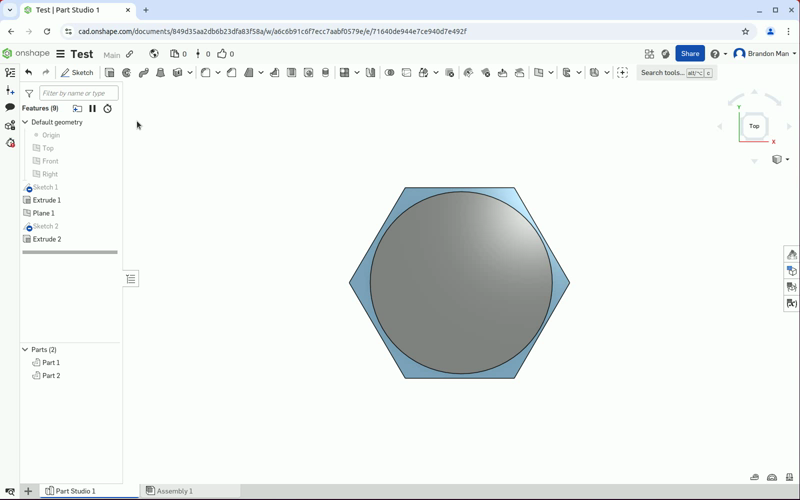
key(shift+h)
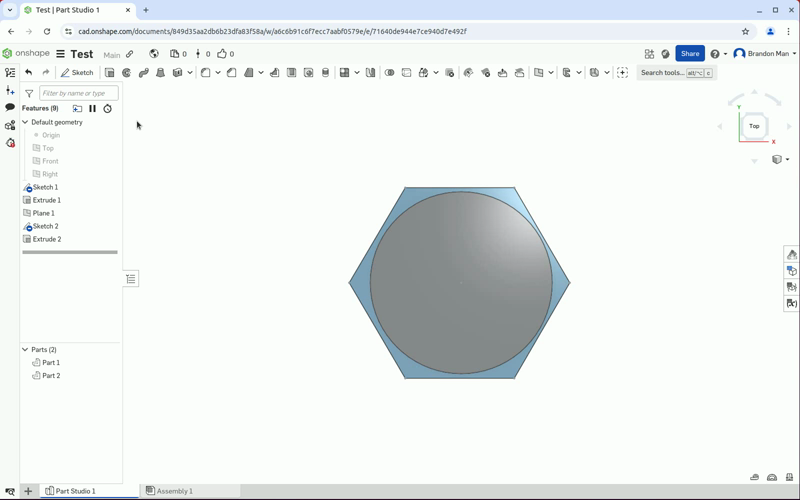
key(shift+h)
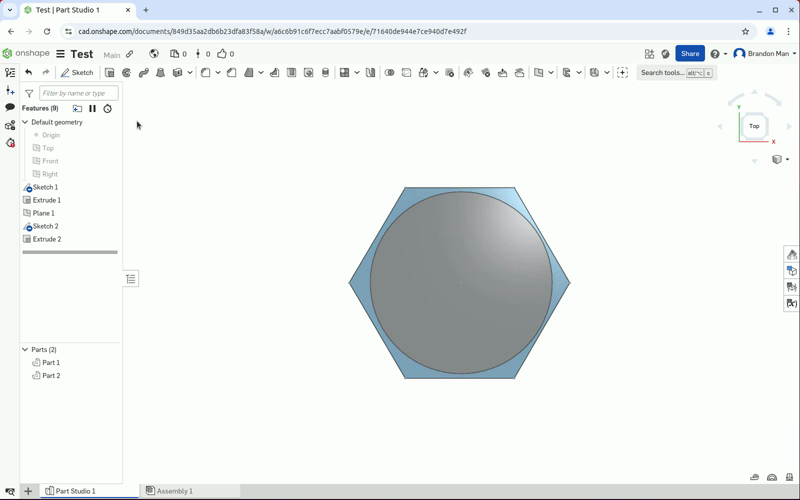
key(shift+7)
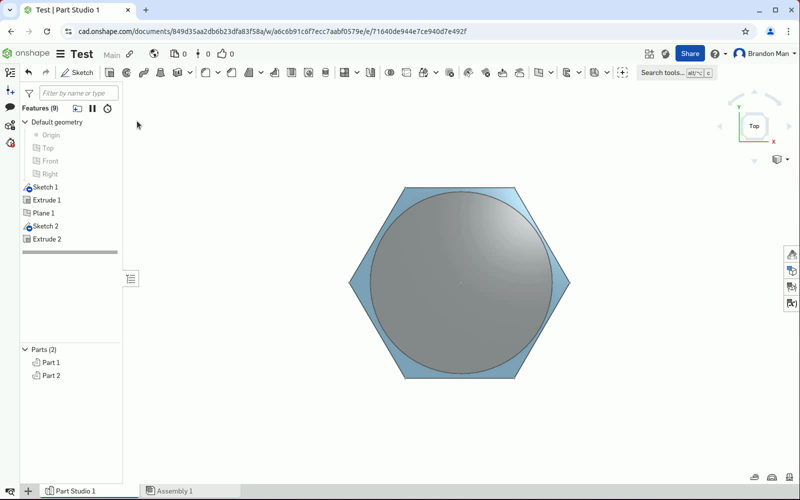
key(up, 3)
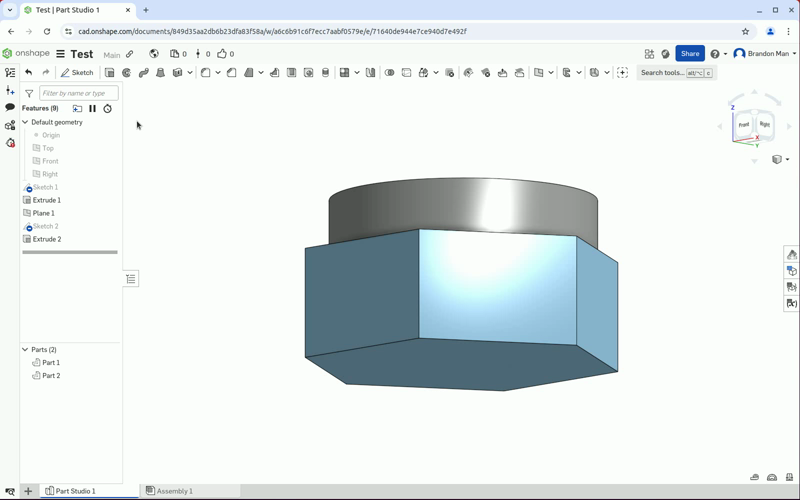
key(left, 3)
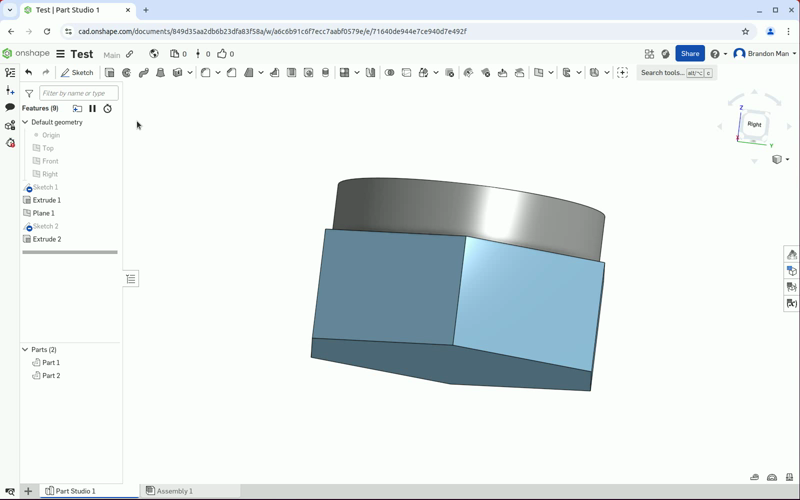
key(right, 3)
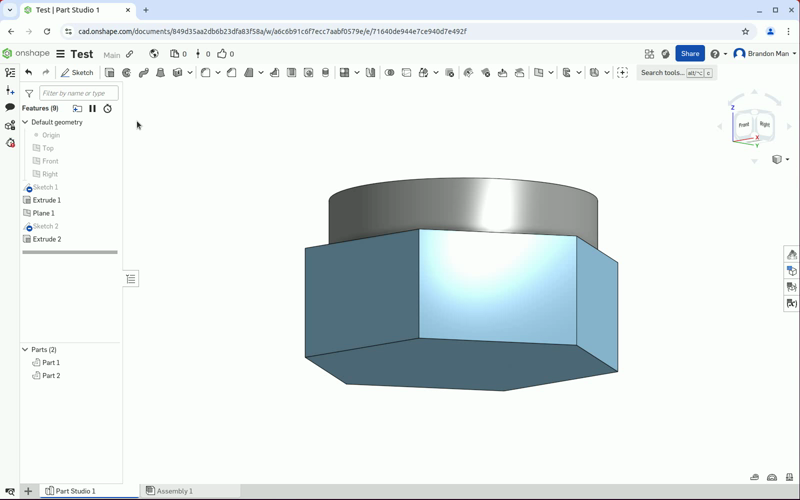
key(down, 3)
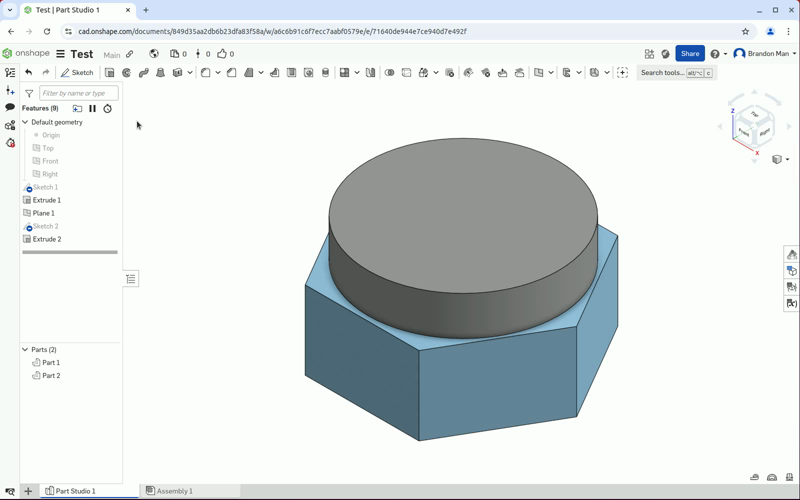
mouse_move(73, 189)
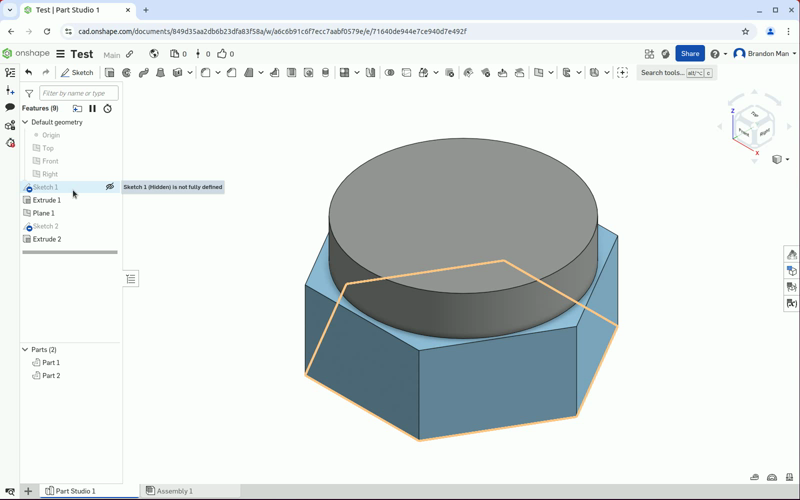
click(73, 189)